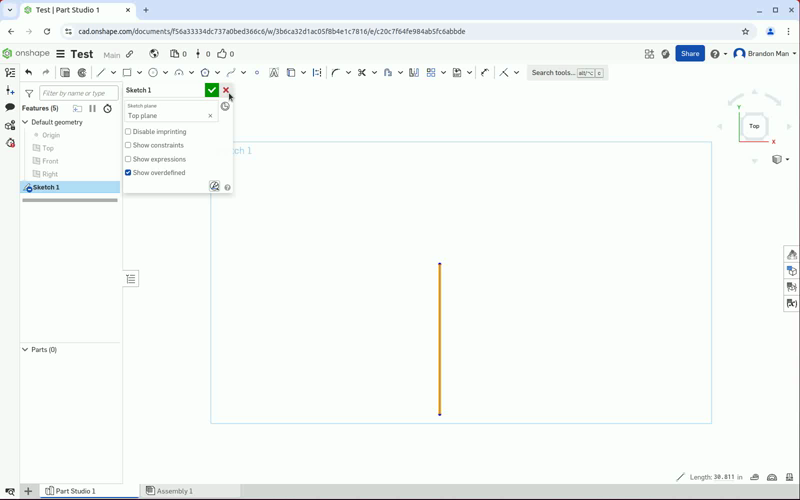
key(shift+h)
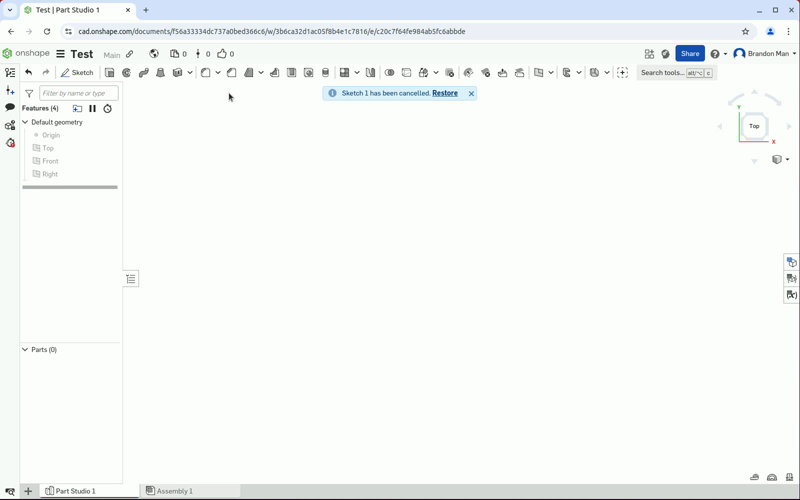
mouse_move(73, 352)
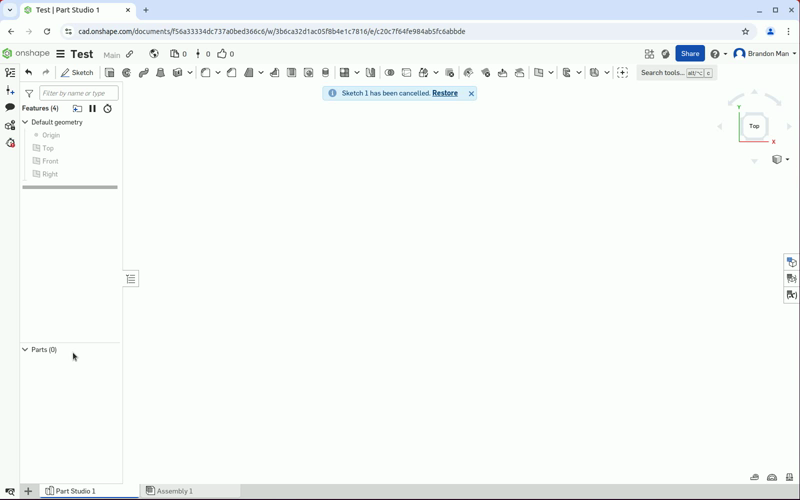
key(y)
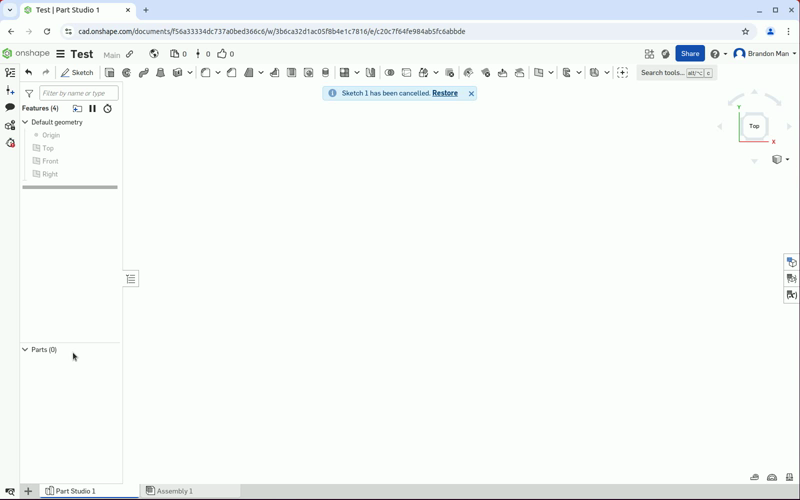
key(shift+p)
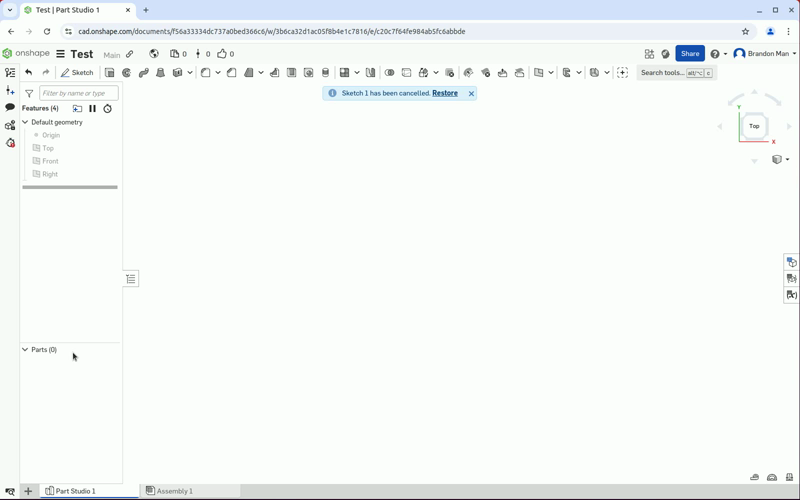
key(space)
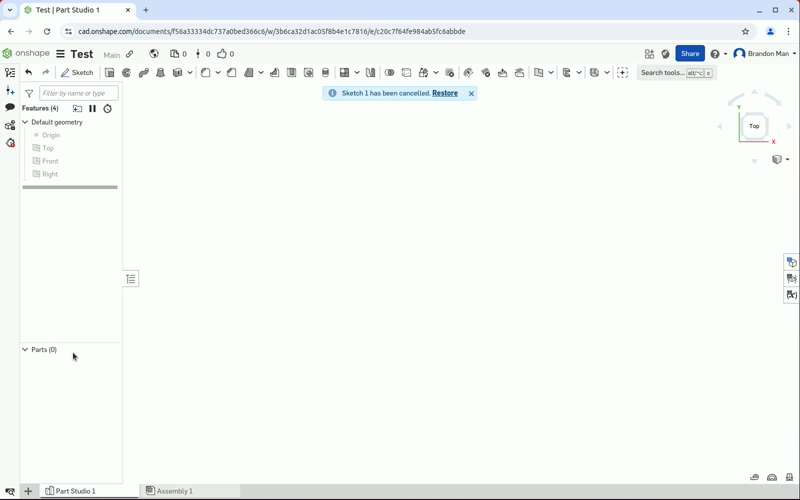
key_down(shift)
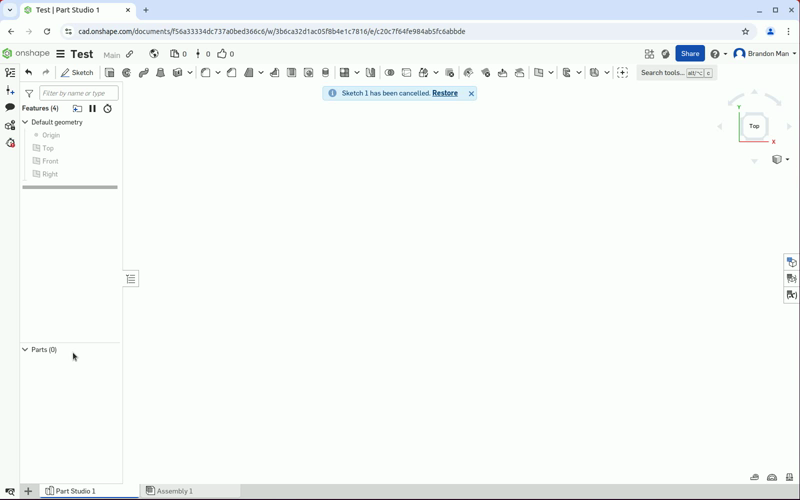
key(up)
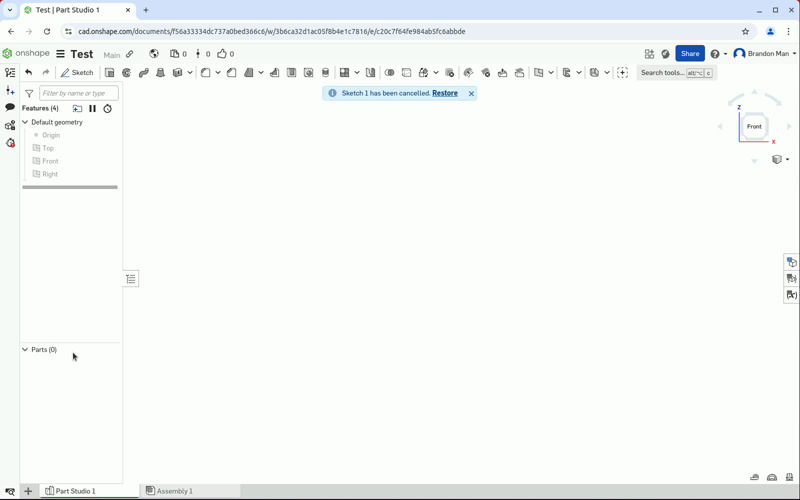
key_up(shift)
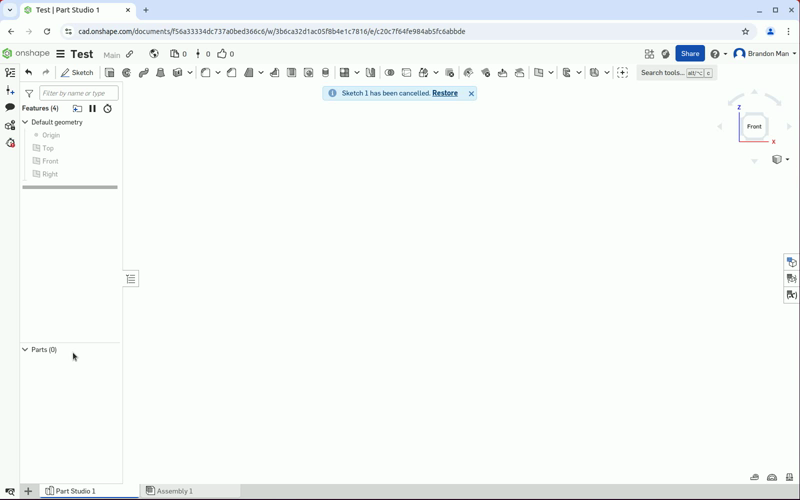
mouse_move(73, 352)
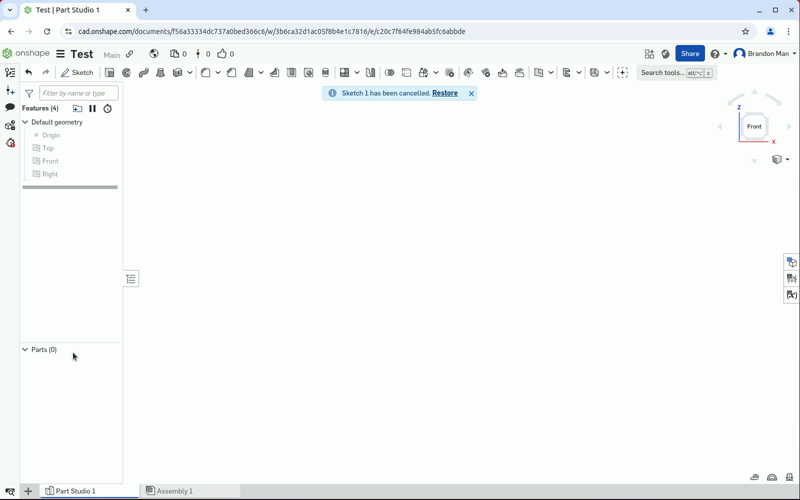
key(shift+y)
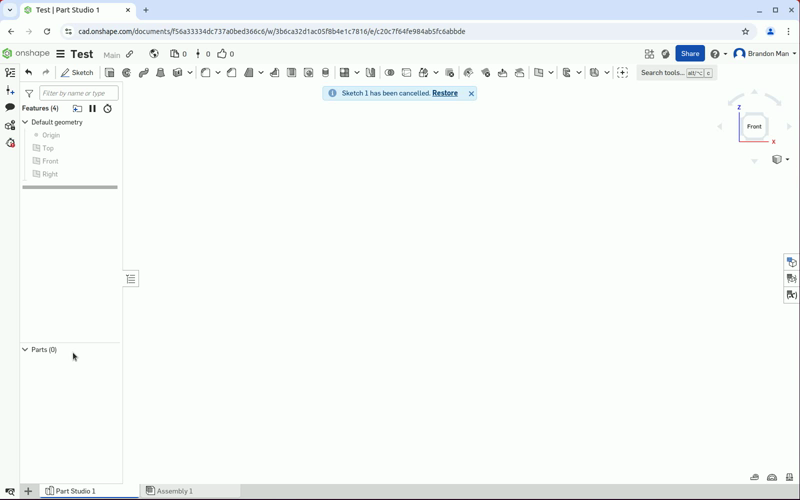
key(shift+s)
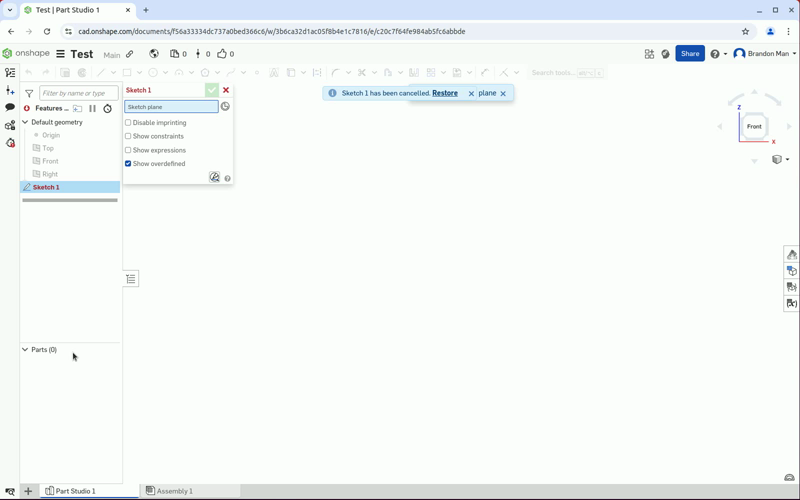
mouse_move(73, 163)
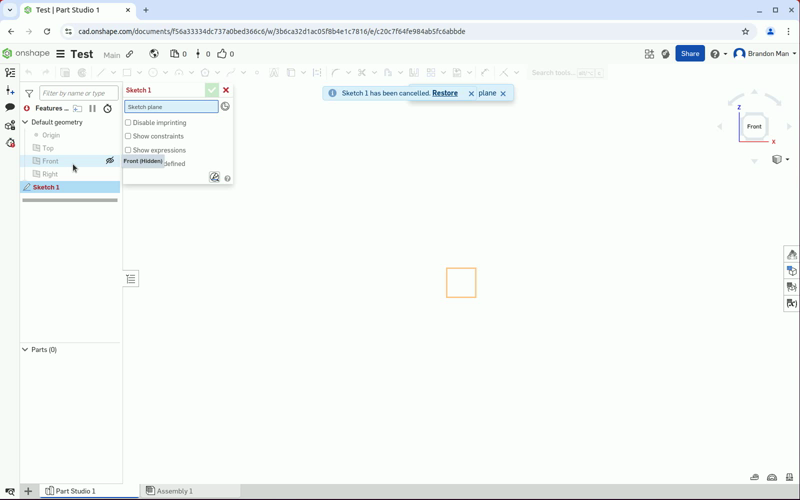
click(73, 163)
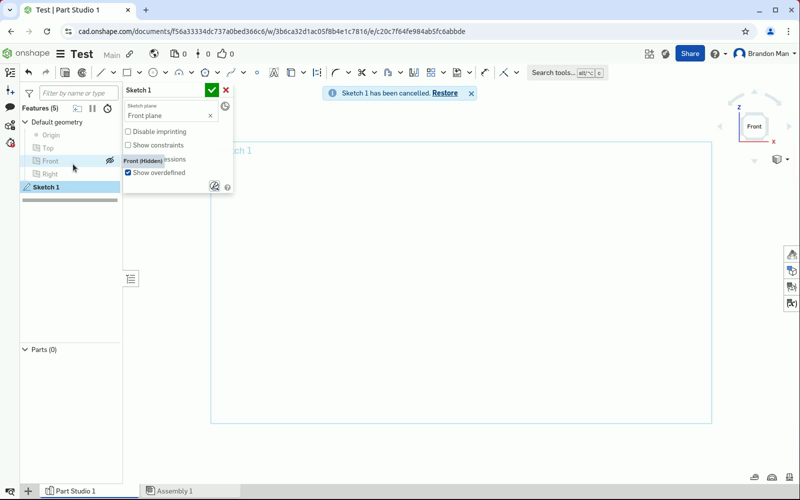
mouse_move(73, 352)
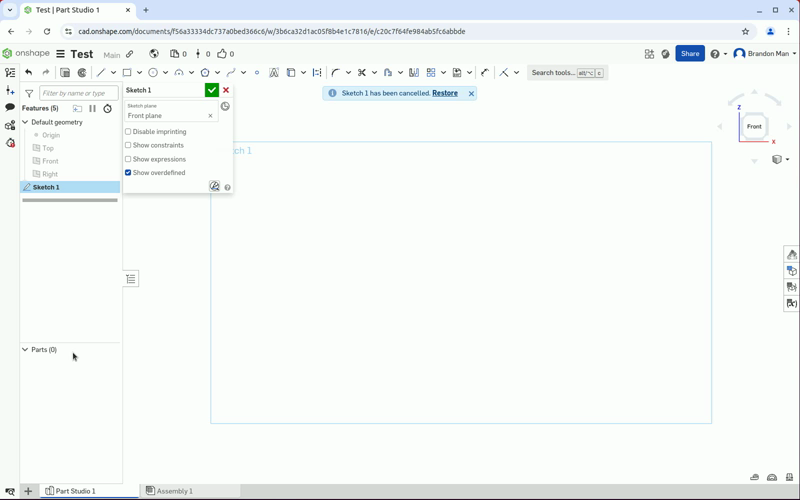
key(y)
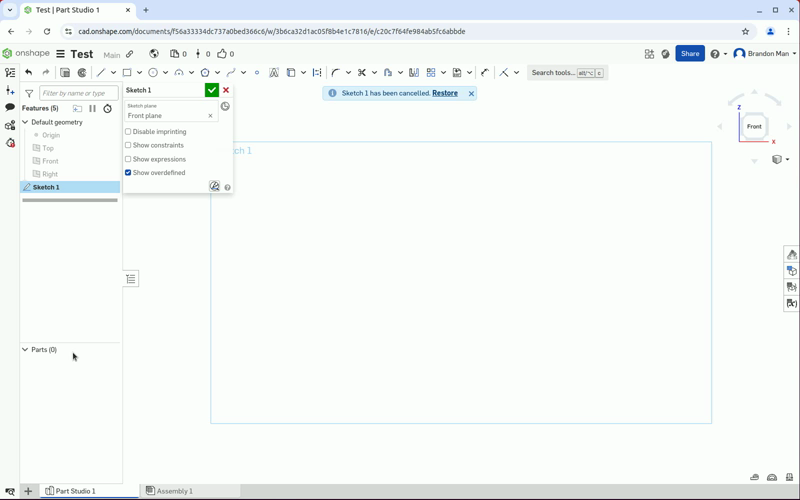
key(l)
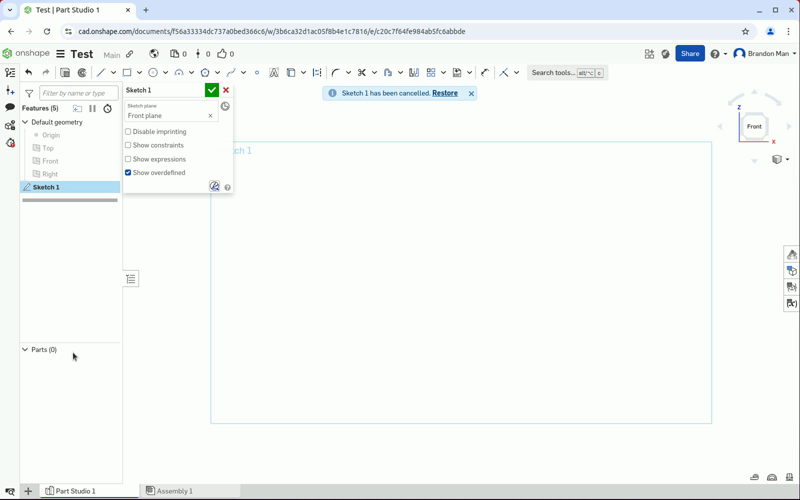
key_down(shift)
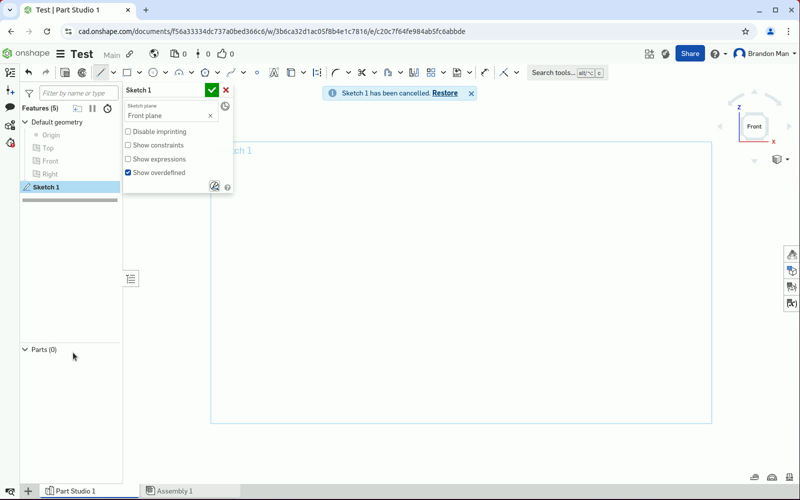
mouse_move(460, 315)
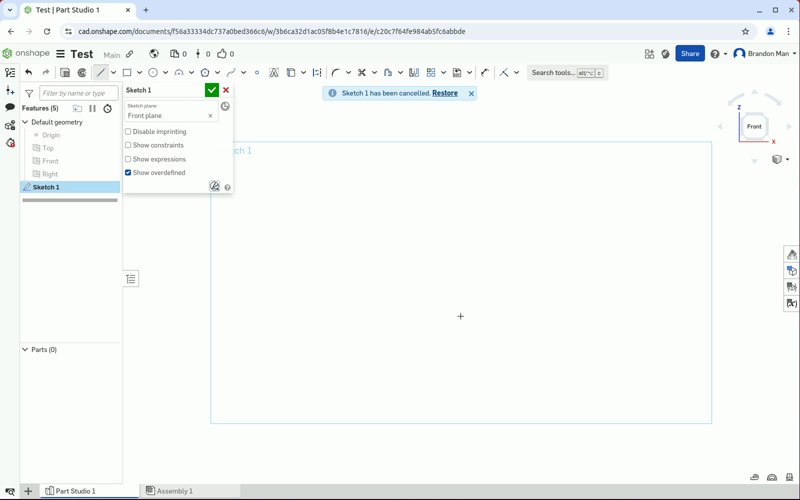
click(460, 315)
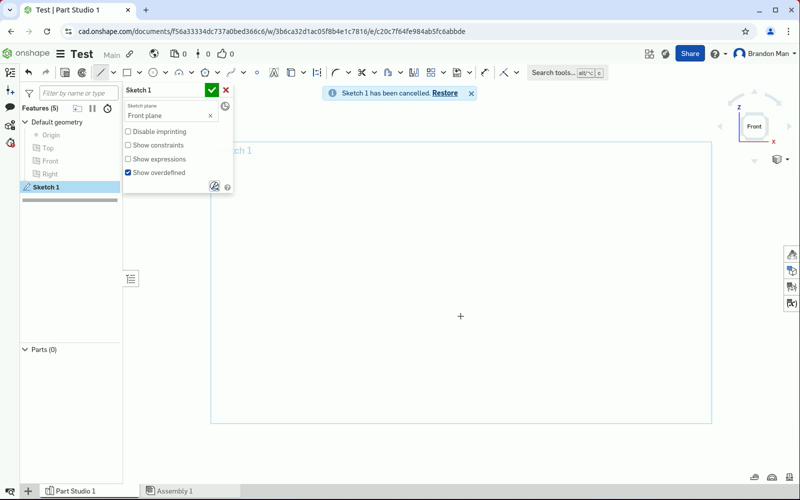
key_up(shift)
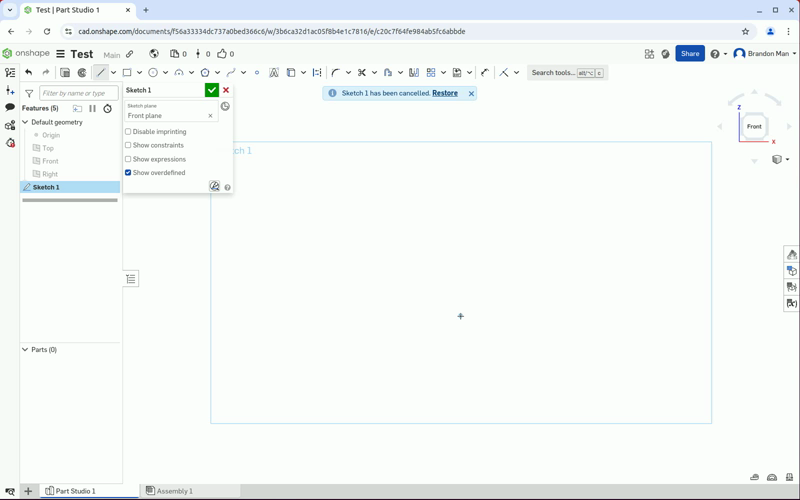
key_down(shift)
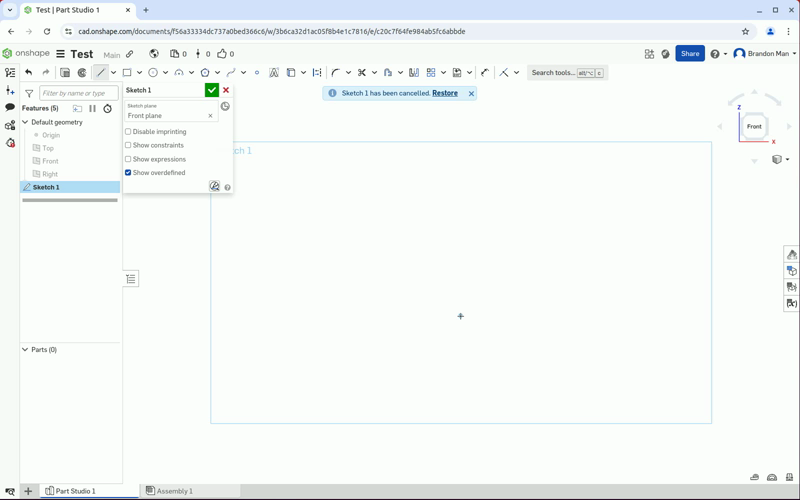
mouse_move(573, 348)
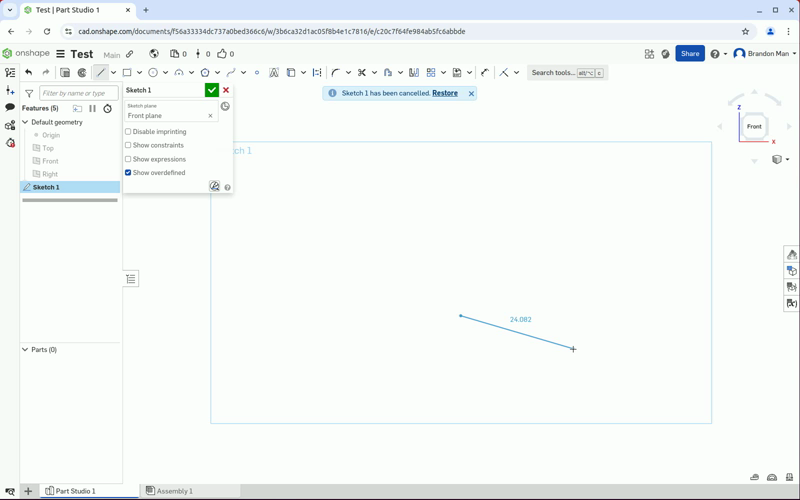
click(573, 348)
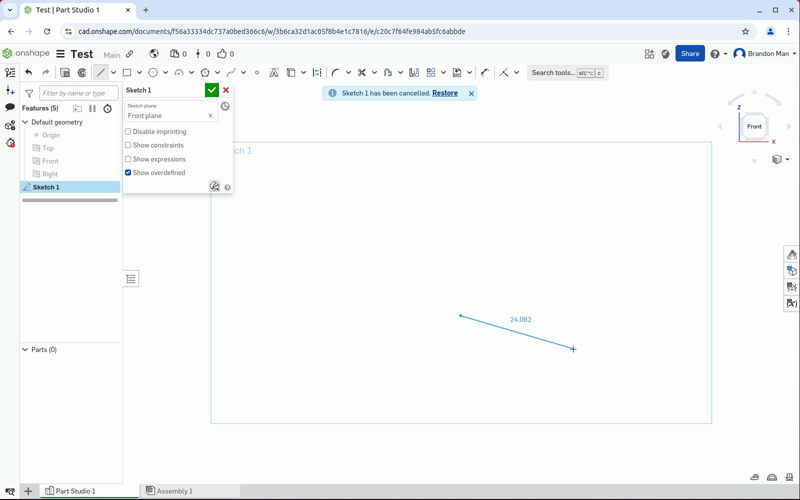
key_up(shift)
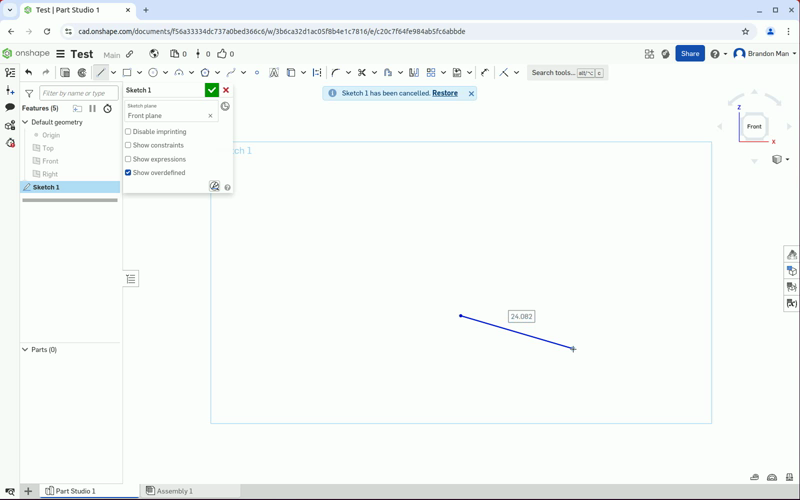
key_down(shift)
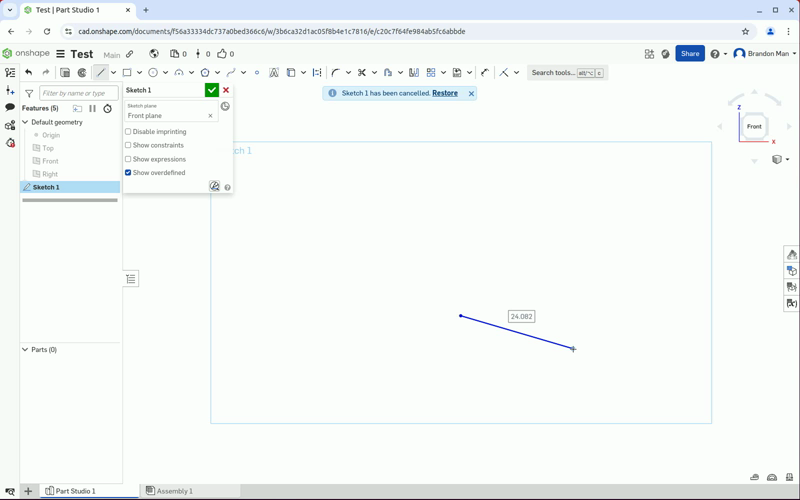
mouse_move(589, 348)
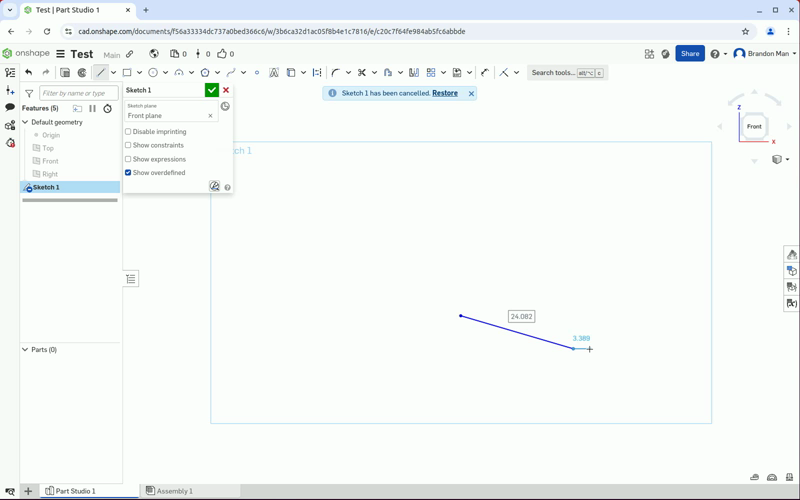
mouse_move(573, 346)
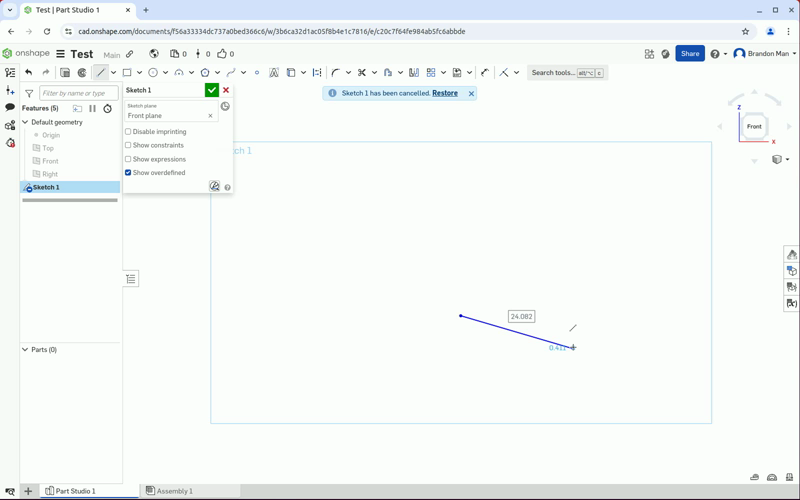
scroll(6)
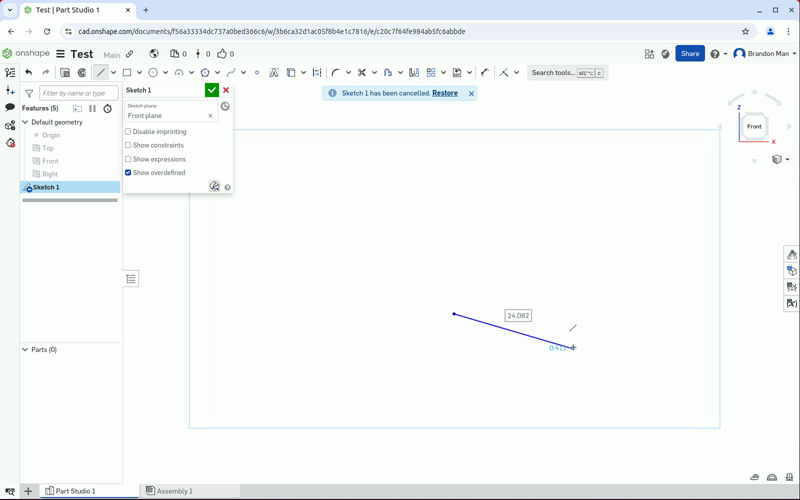
scroll(6)
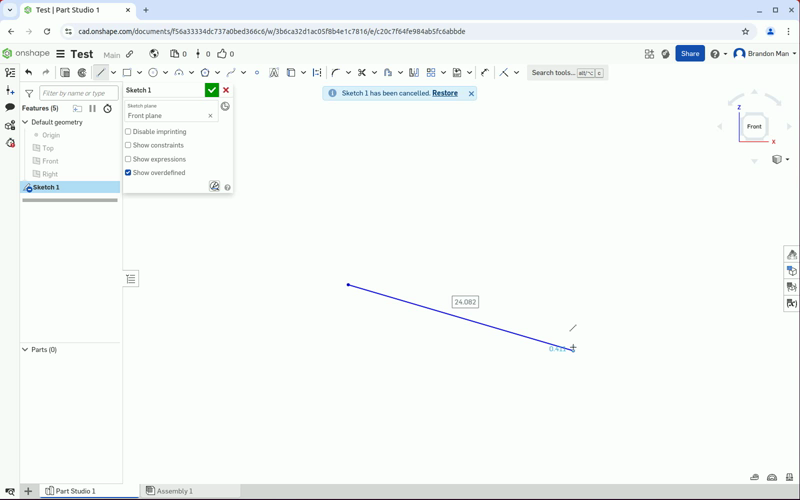
scroll(6)
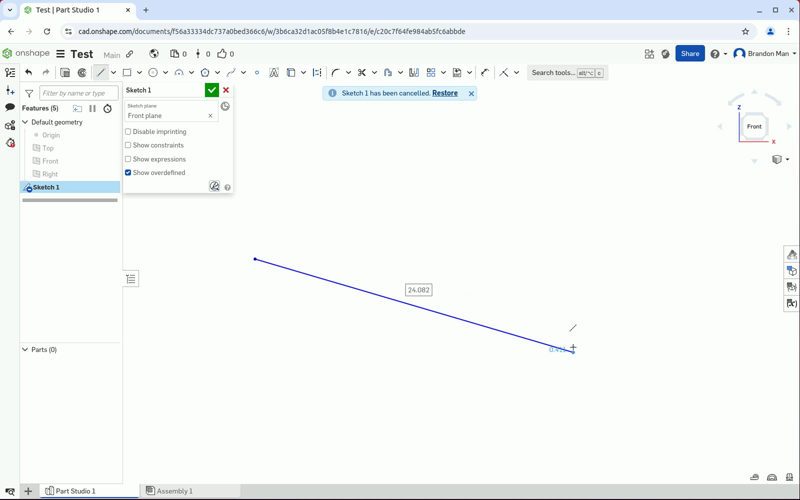
scroll(6)
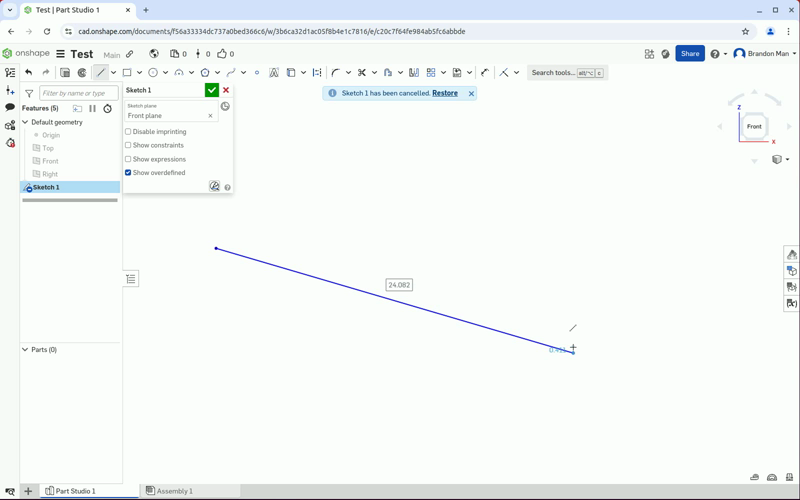
scroll(6)
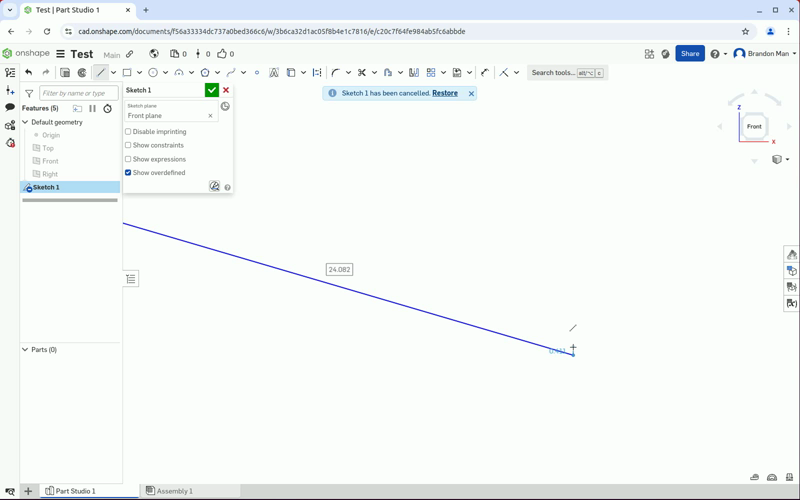
scroll(6)
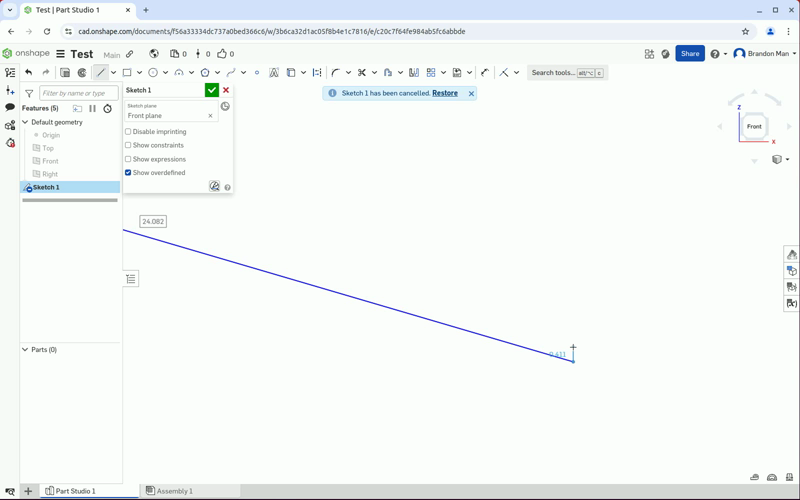
scroll(6)
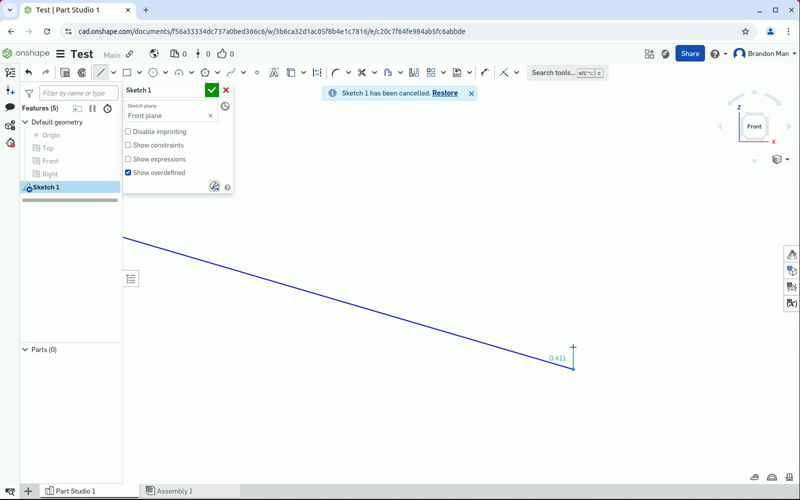
click(573, 346)
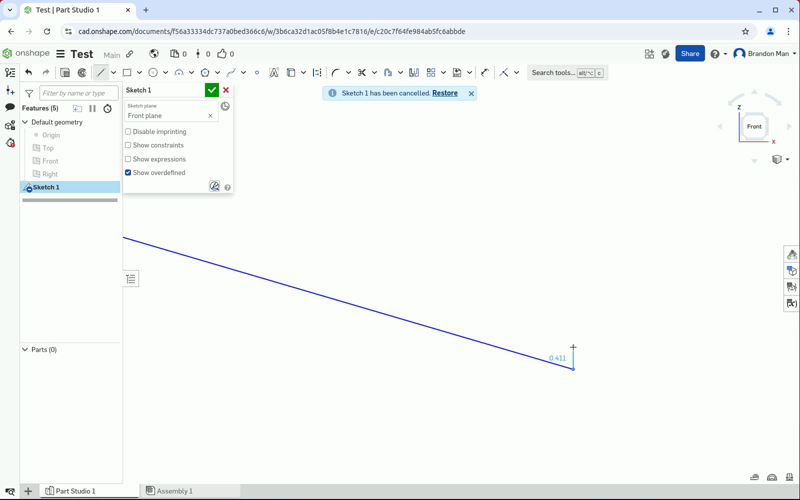
scroll(-6)
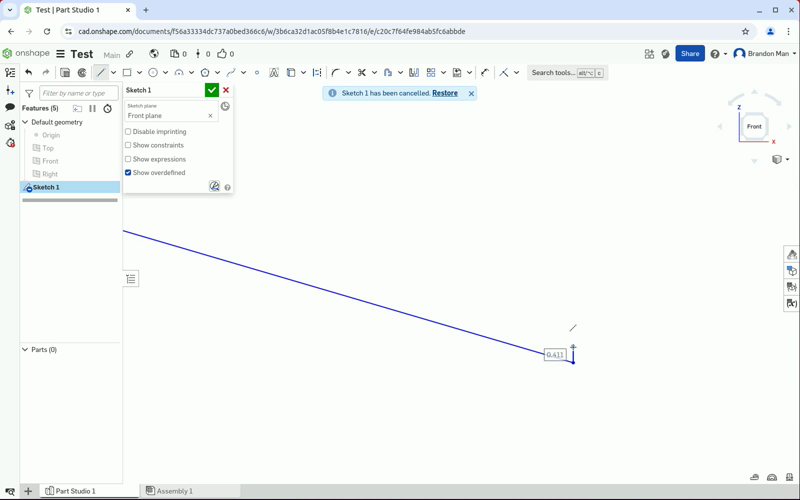
scroll(-6)
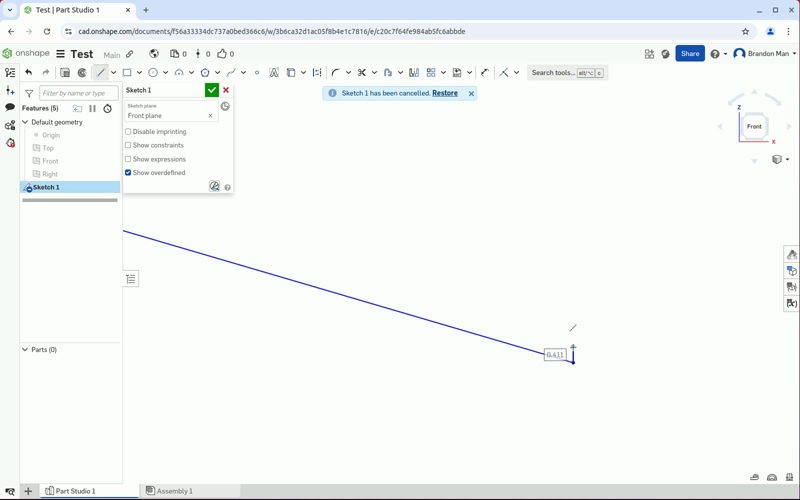
scroll(-6)
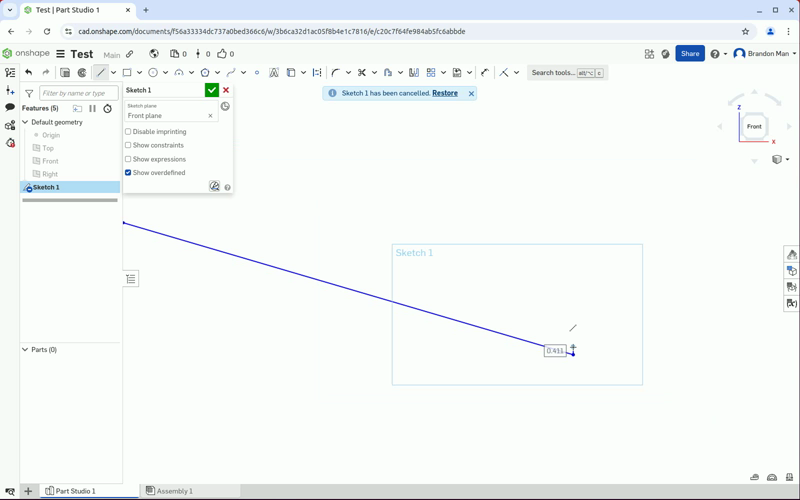
scroll(-6)
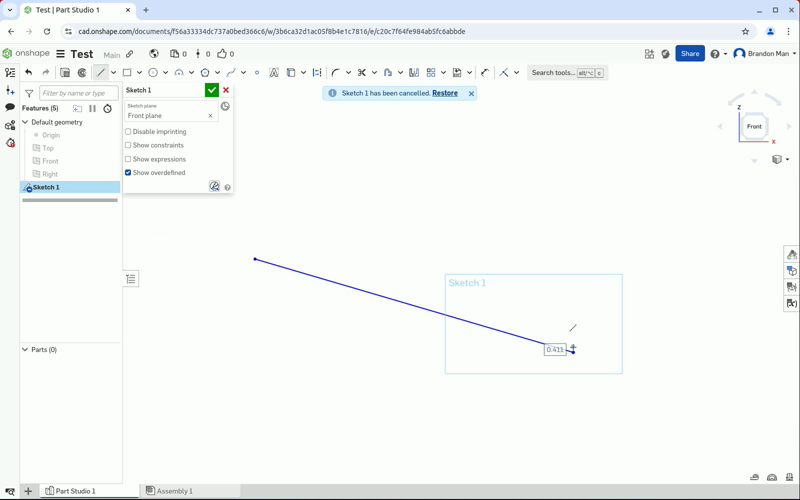
scroll(-6)
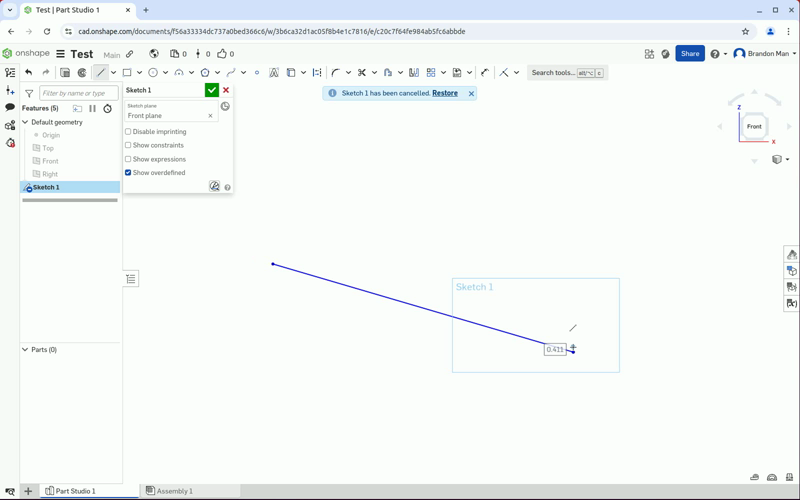
scroll(-6)
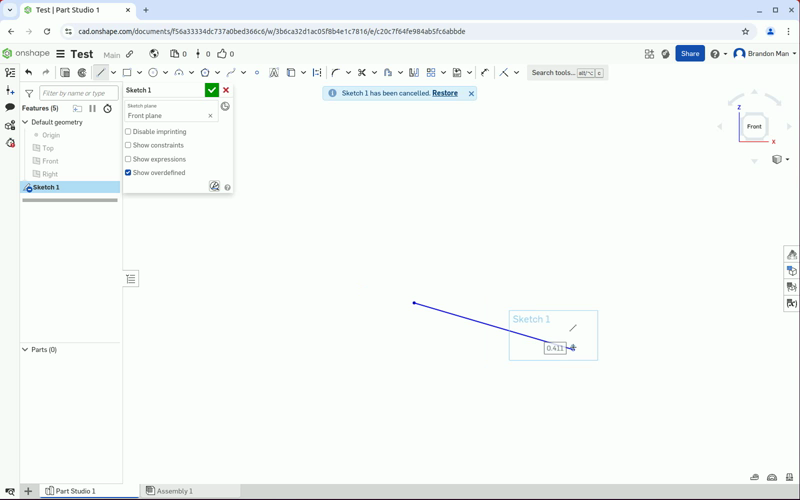
scroll(-6)
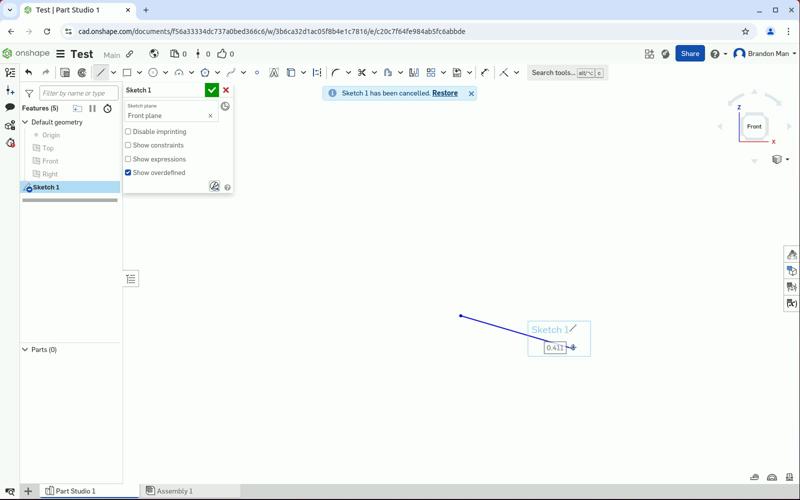
key_up(shift)
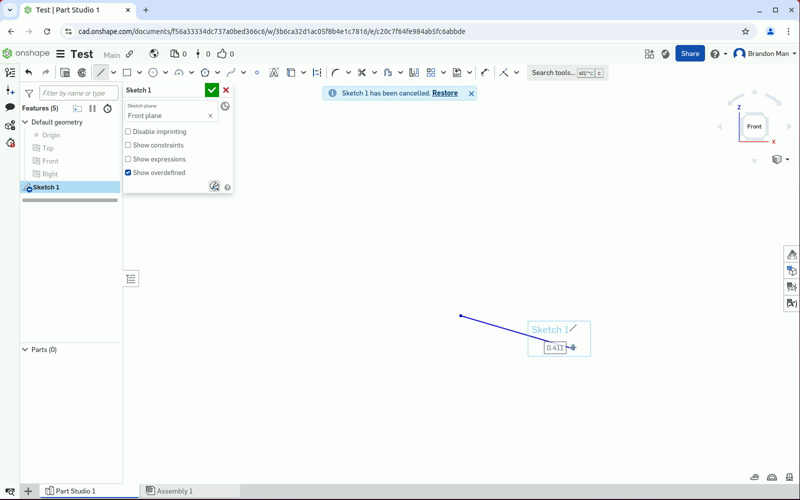
key_down(shift)
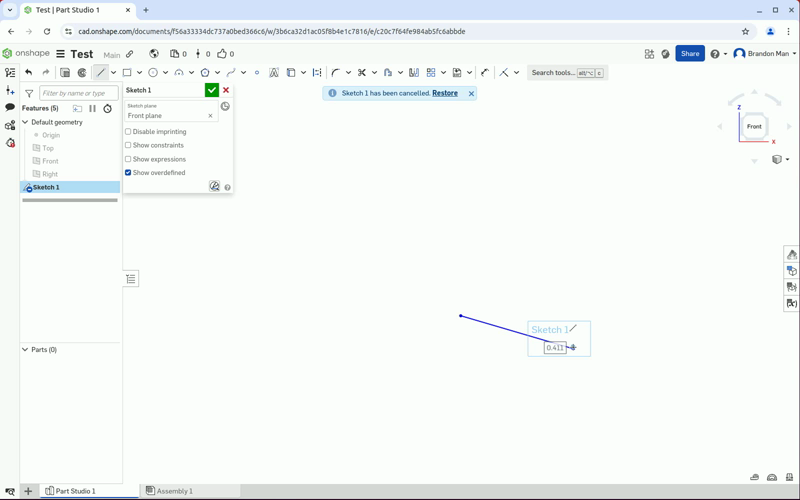
mouse_move(494, 235)
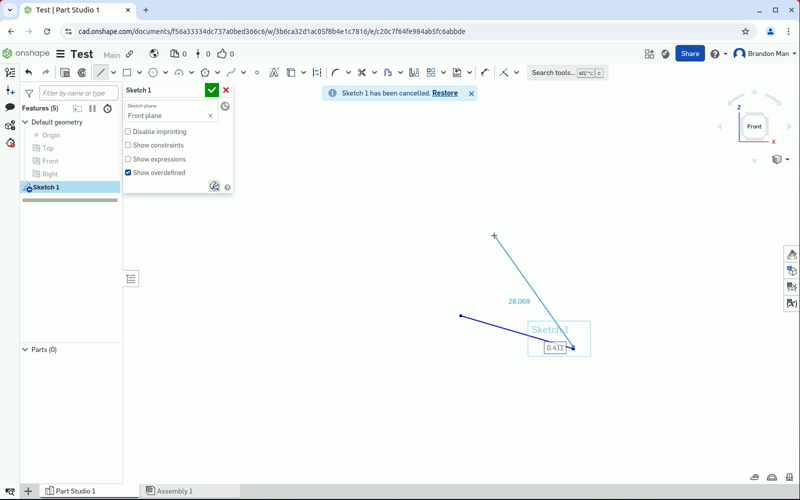
click(494, 235)
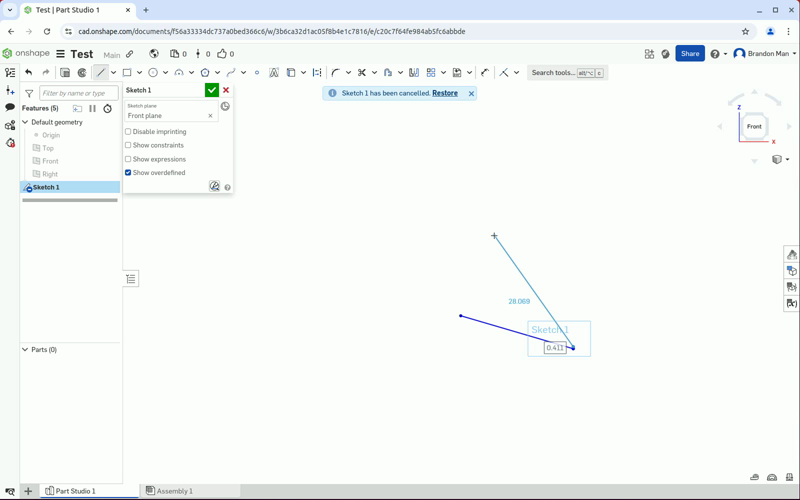
key_up(shift)
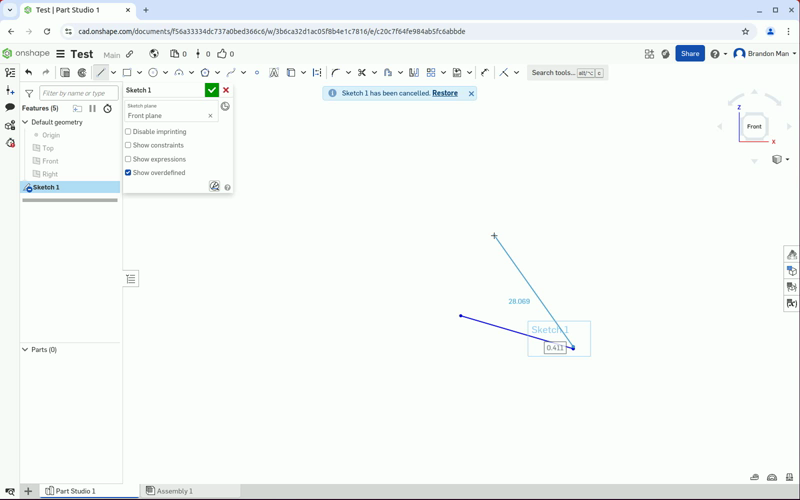
key_down(shift)
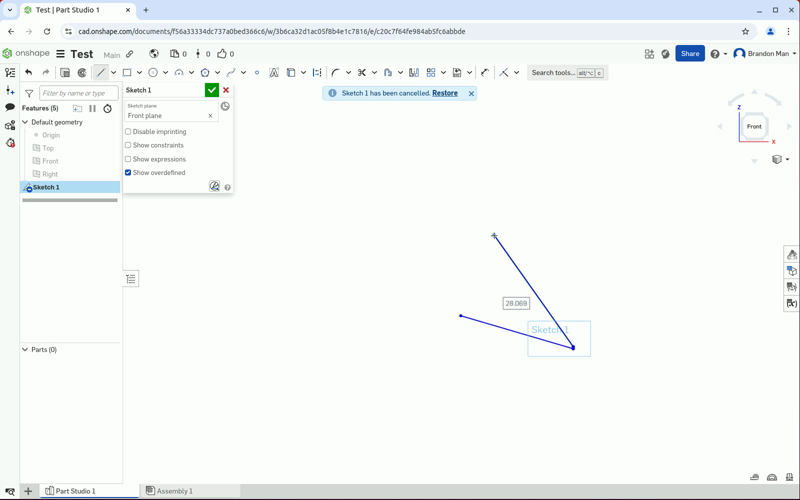
mouse_move(524, 235)
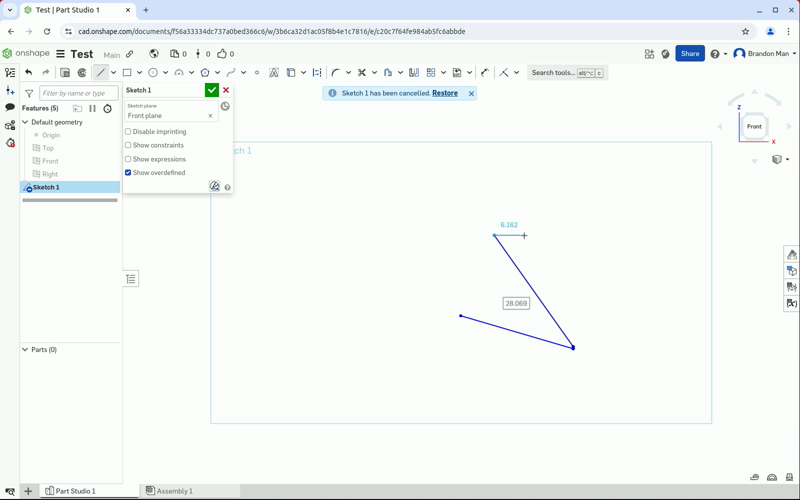
mouse_move(473, 231)
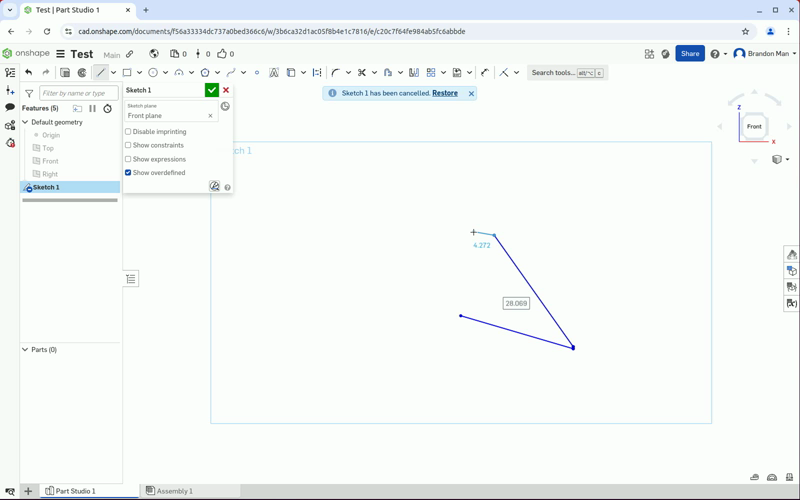
click(473, 231)
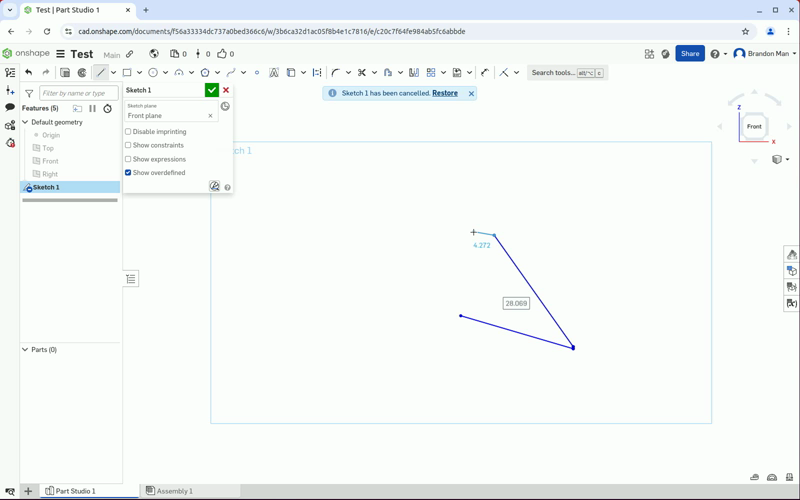
key_up(shift)
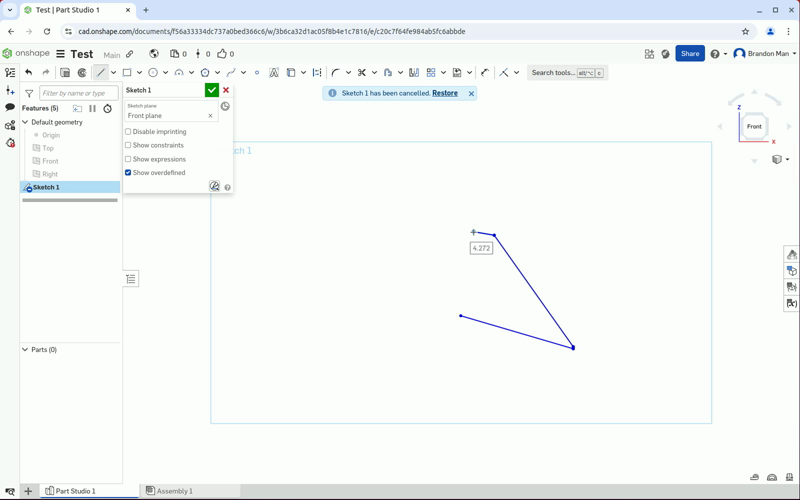
key_down(shift)
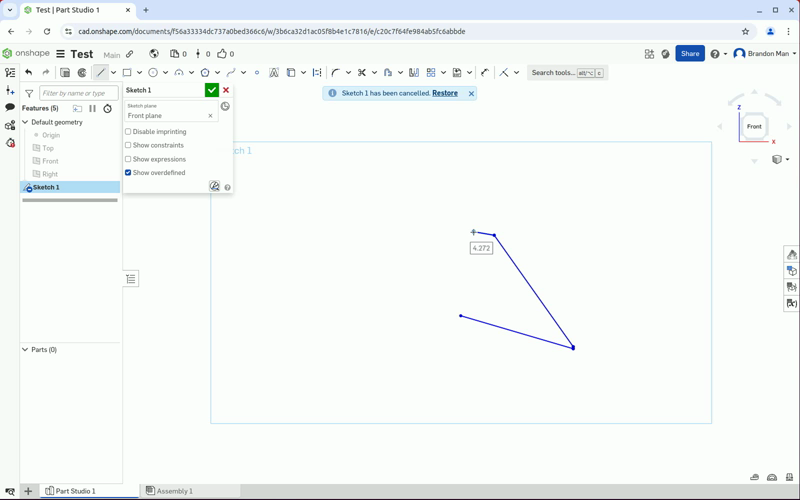
mouse_move(503, 231)
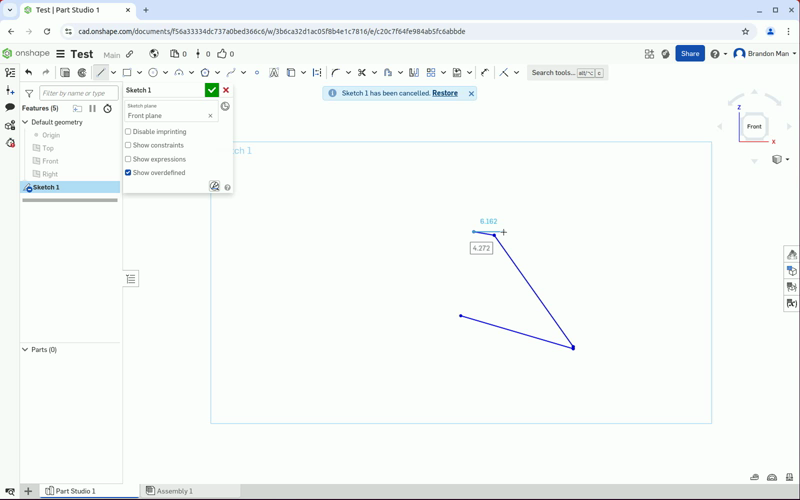
mouse_move(460, 282)
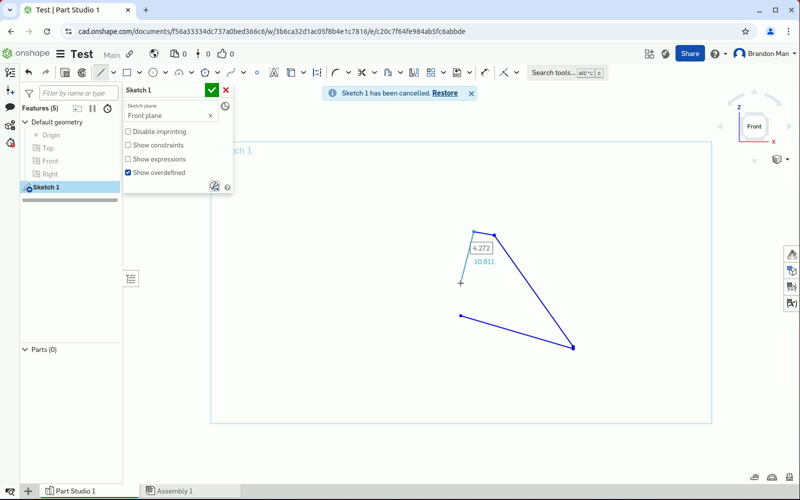
click(460, 282)
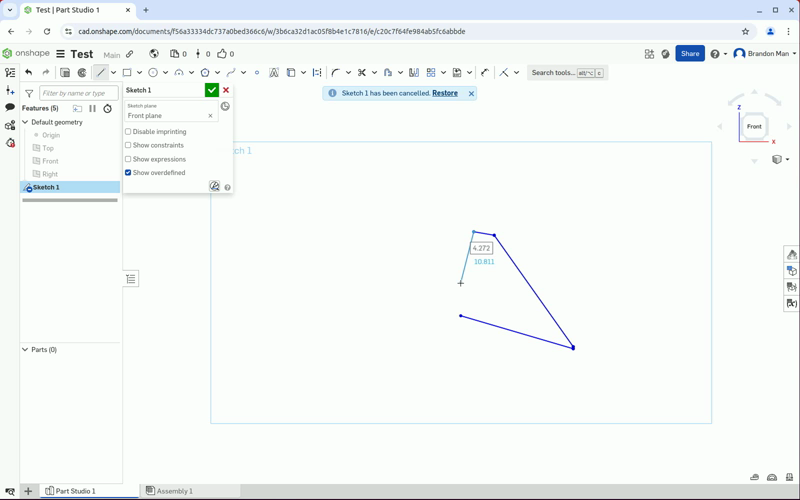
key_up(shift)
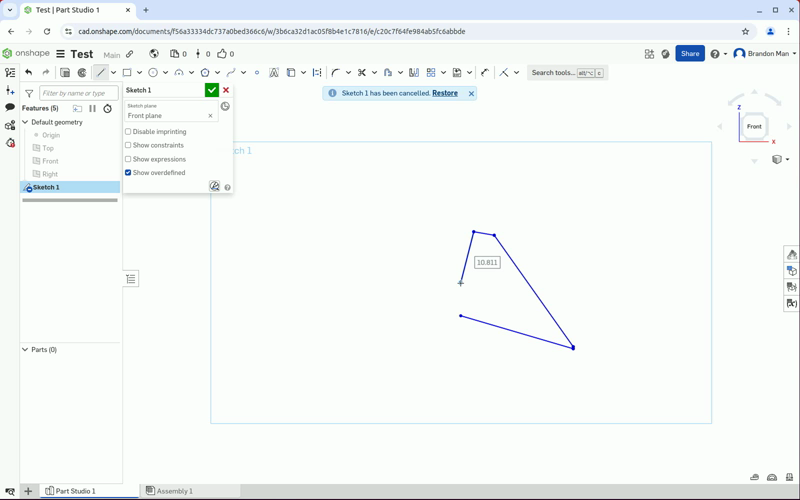
mouse_move(490, 282)
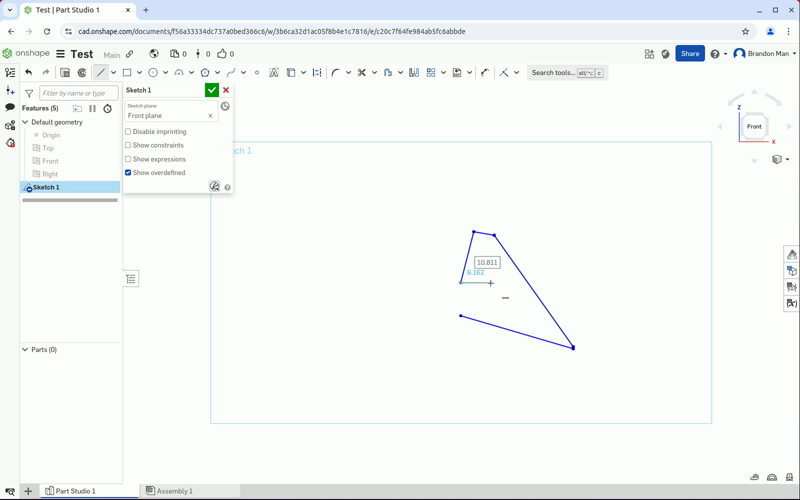
key_down(shift)
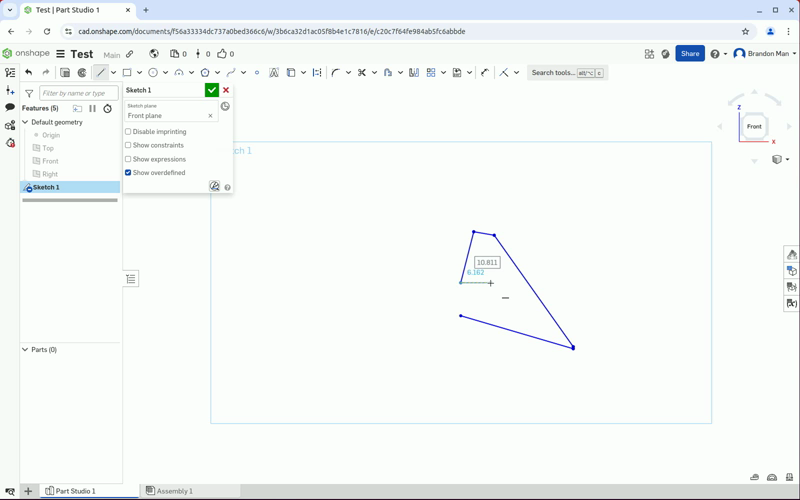
mouse_move(460, 315)
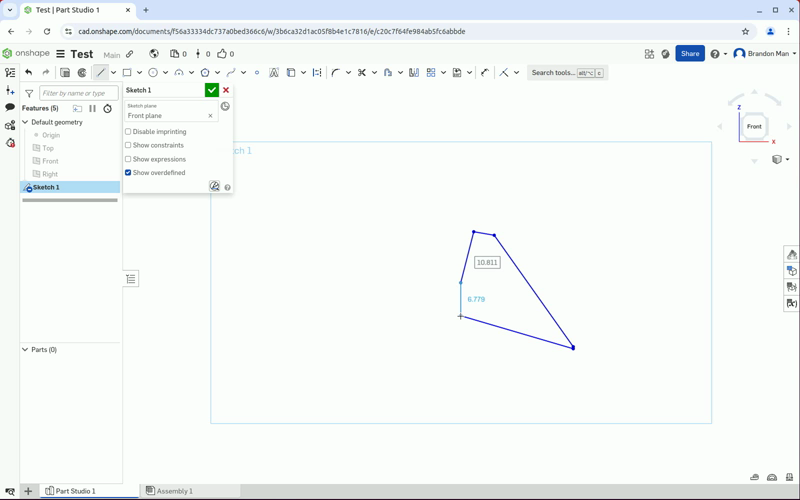
key_up(shift)
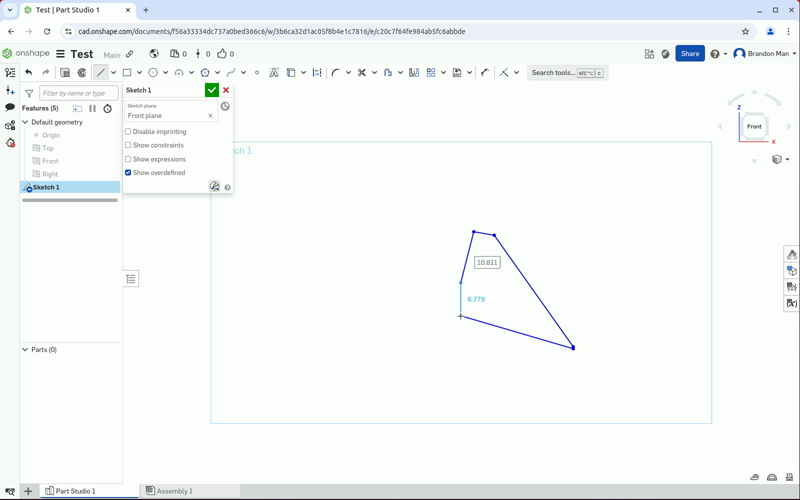
click(460, 315)
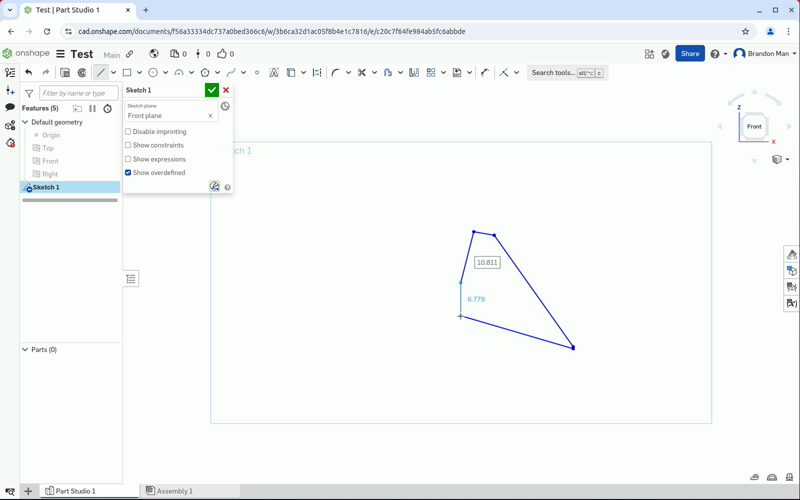
key(esc)
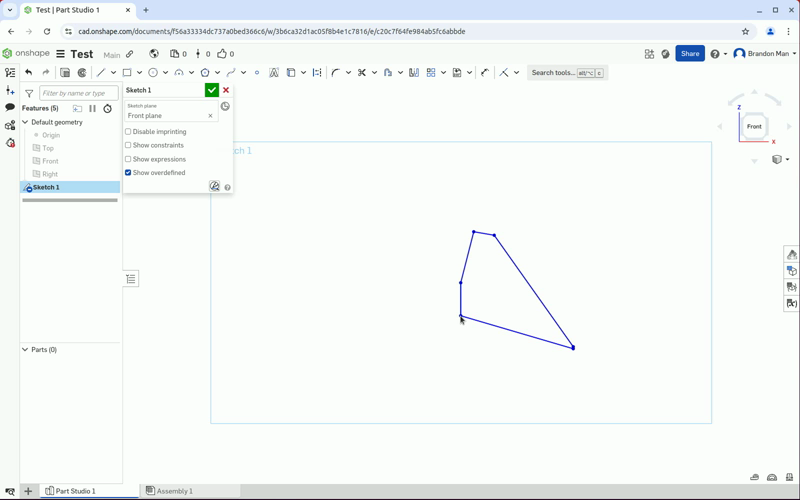
mouse_move(545, 322)
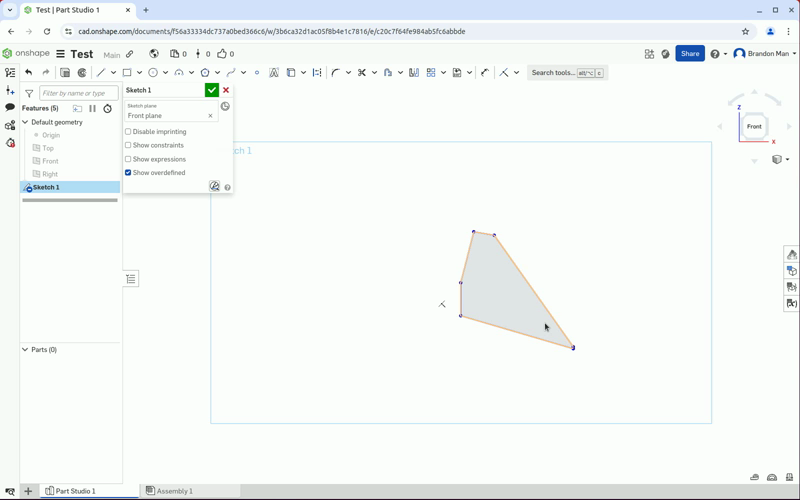
click(545, 322)
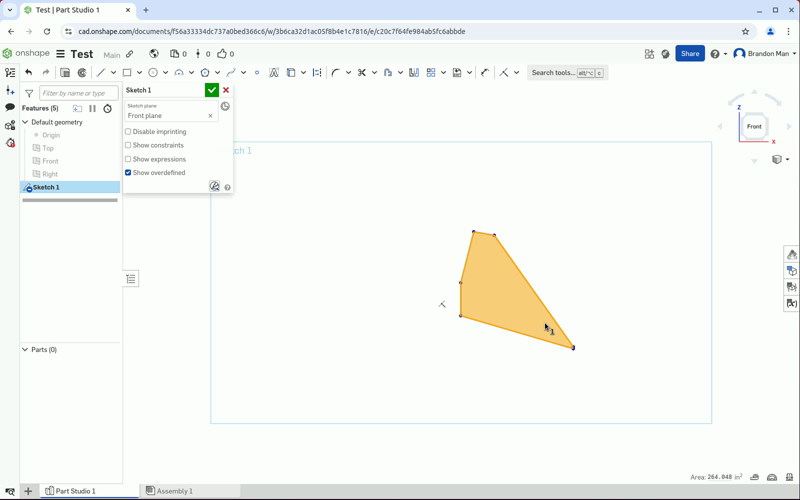
mouse_move(73, 352)
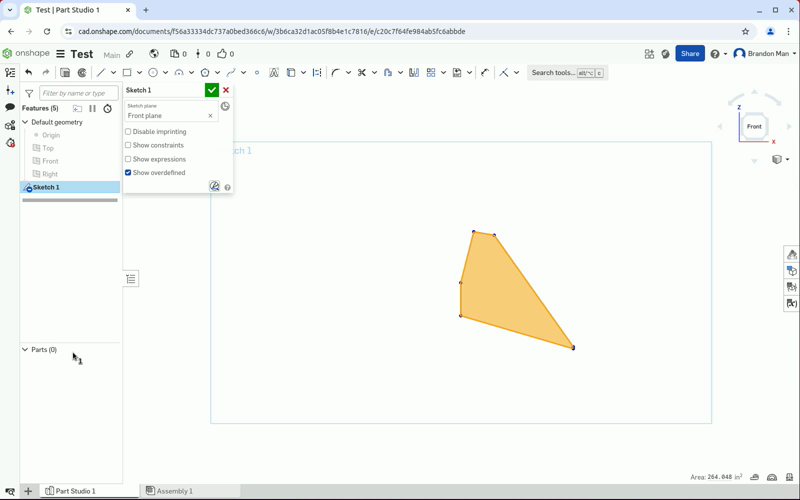
key(shift+y)
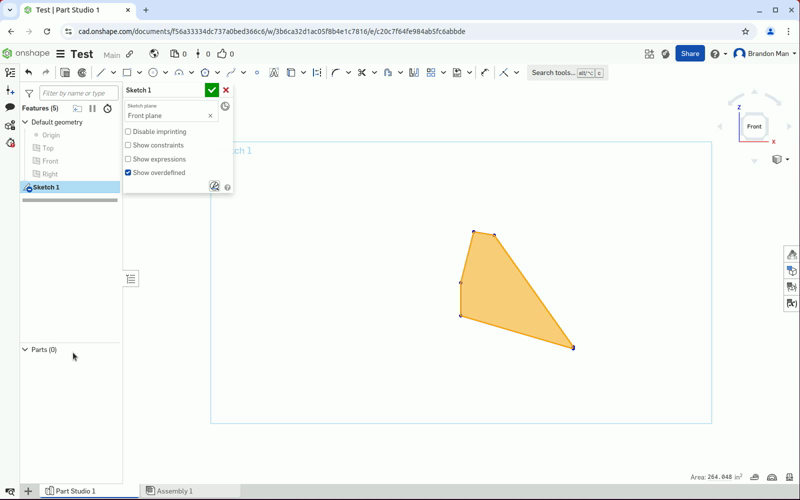
key(shift+e)
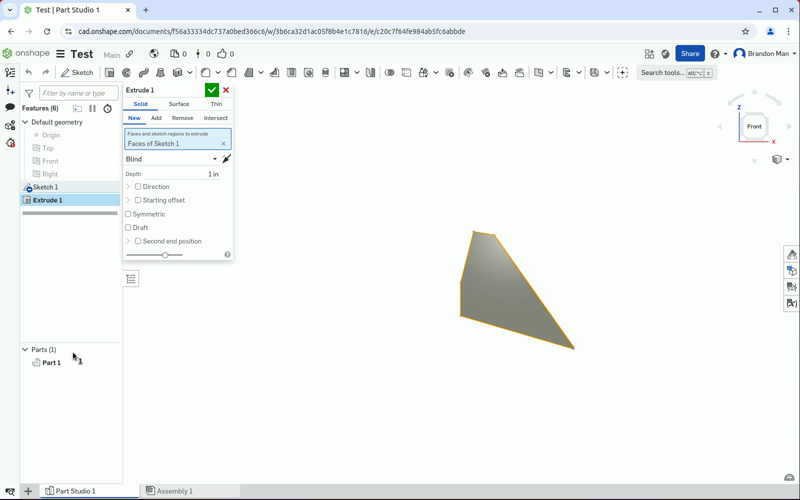
mouse_move(143, 106)
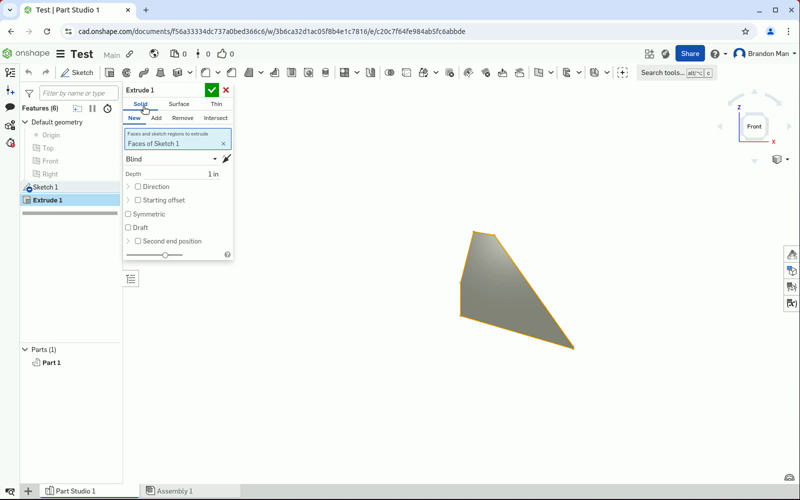
click(143, 106)
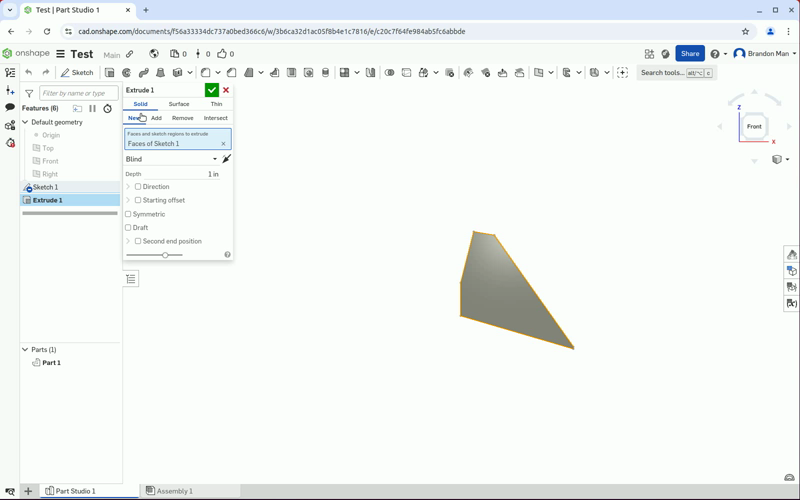
mouse_move(137, 120)
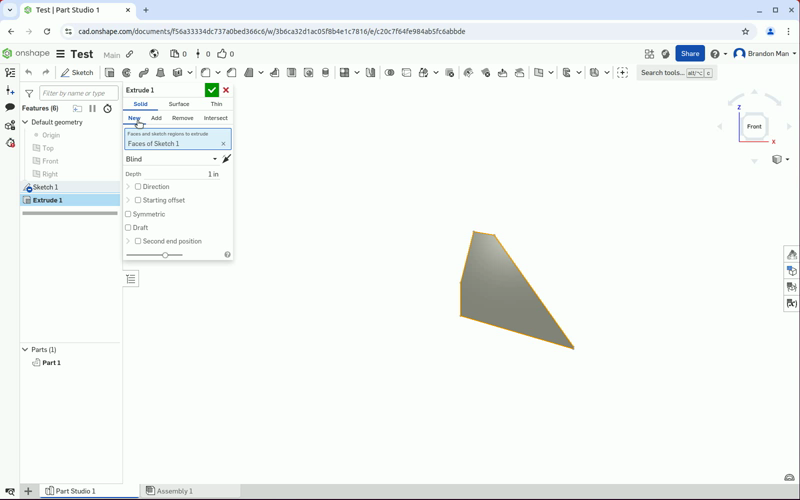
click(137, 120)
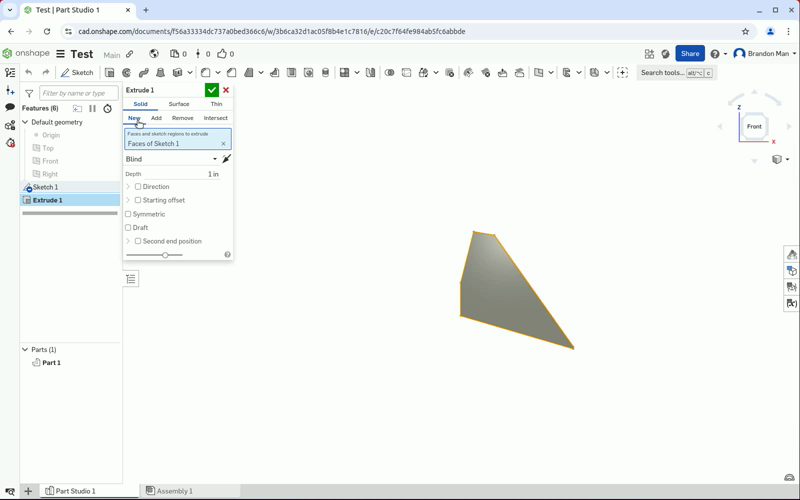
key(tab, 4)
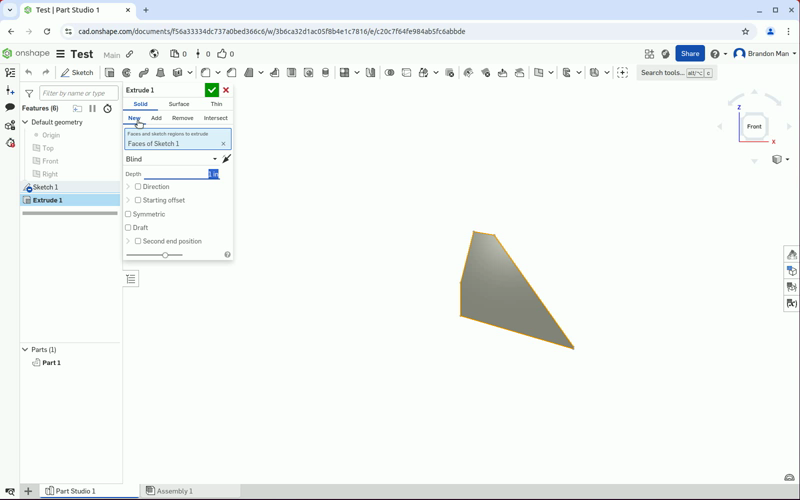
text(4.814)
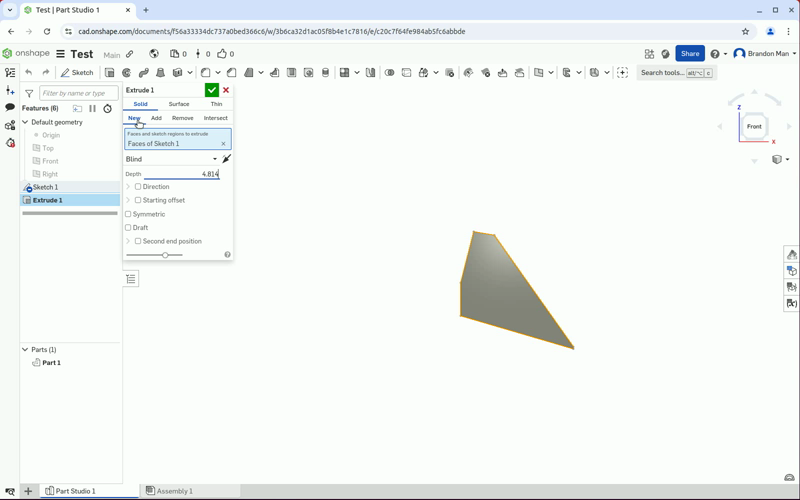
key(enter)
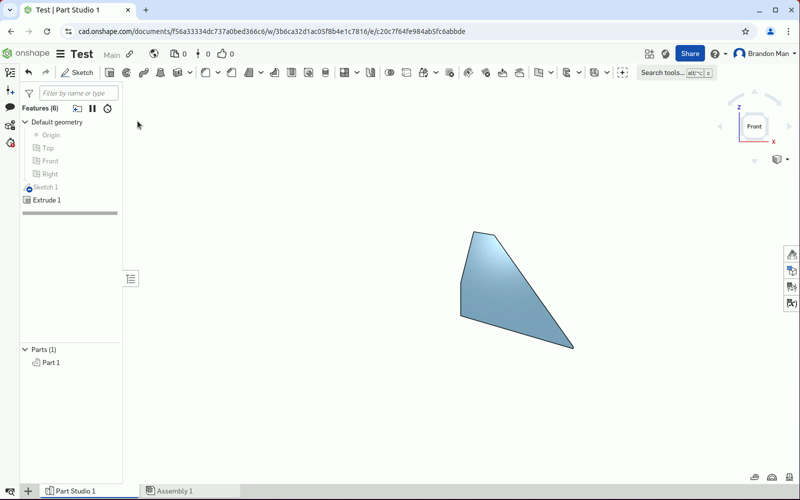
key(shift+h)
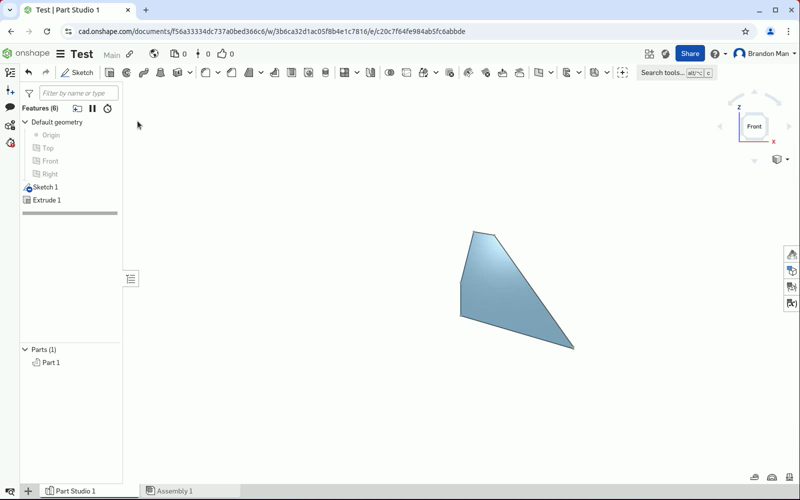
key(shift+h)
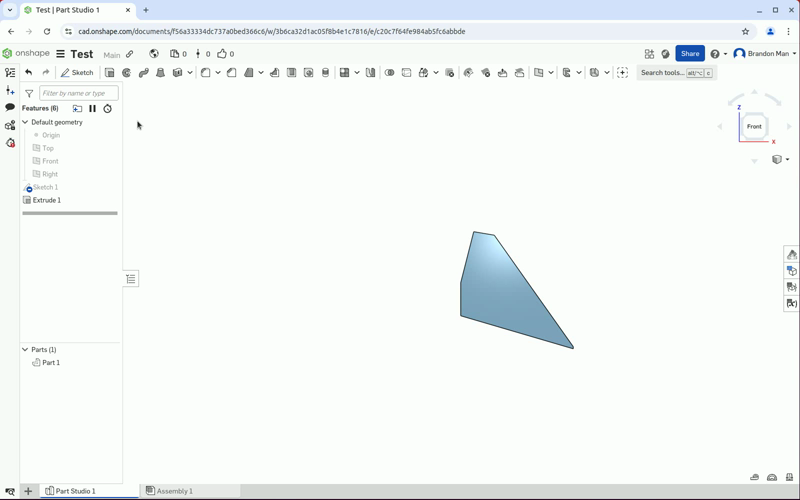
mouse_move(73, 189)
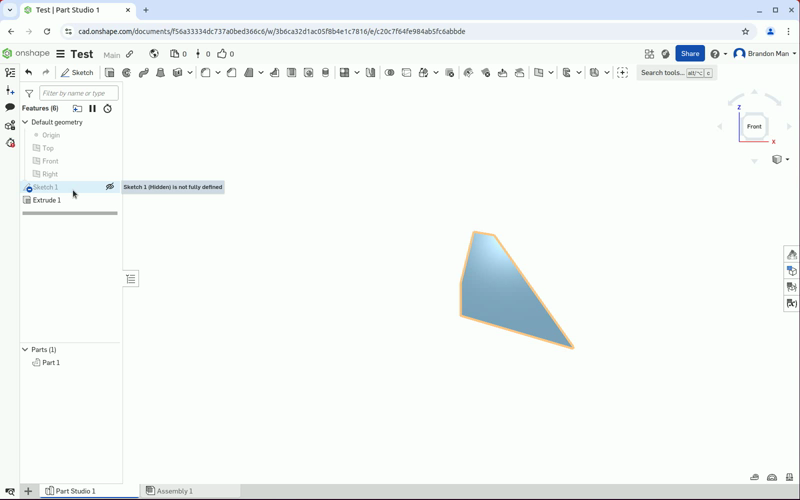
click(73, 189)
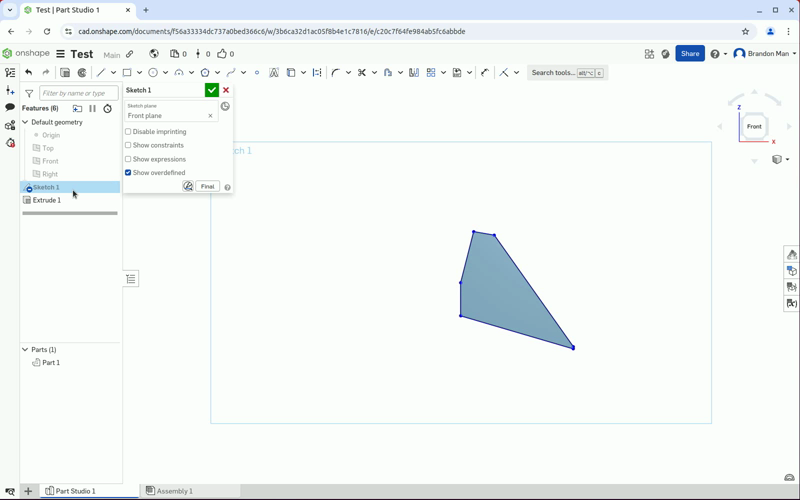
mouse_move(229, 92)
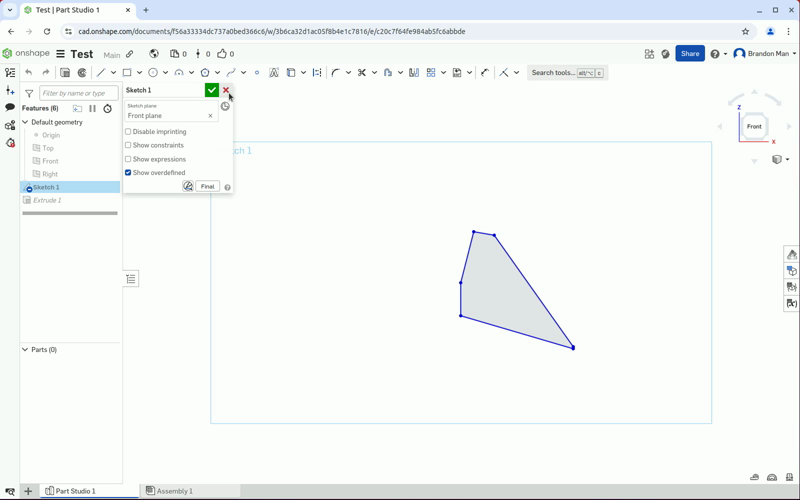
click(229, 92)
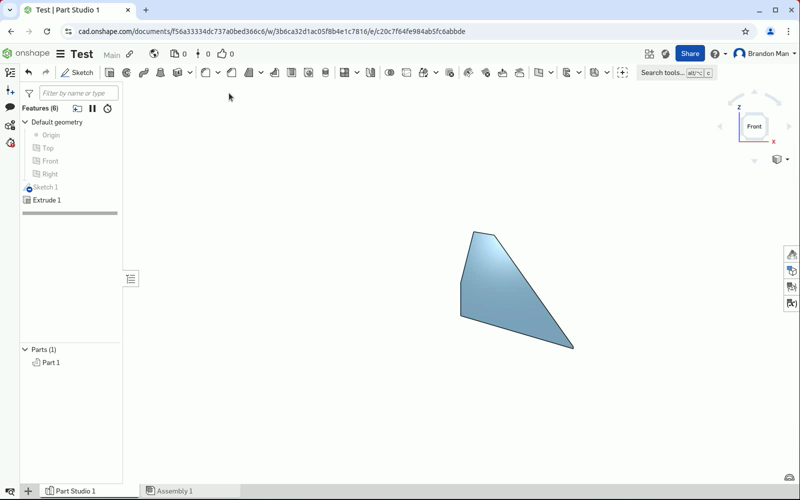
mouse_move(541, 75)
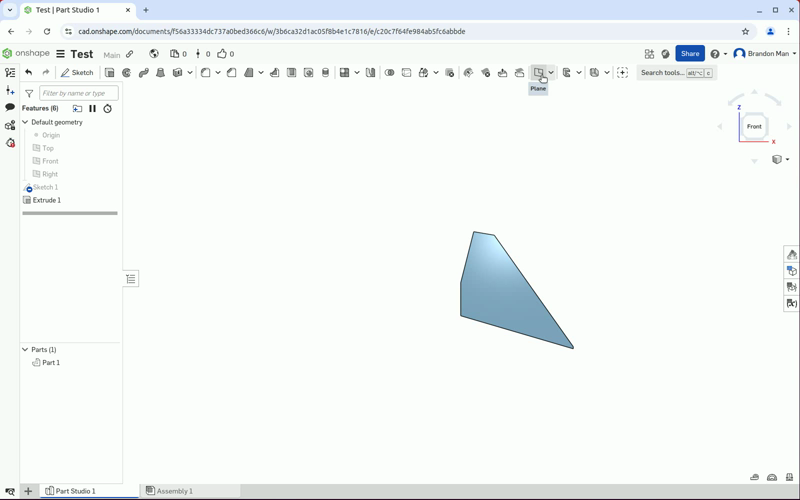
click(541, 75)
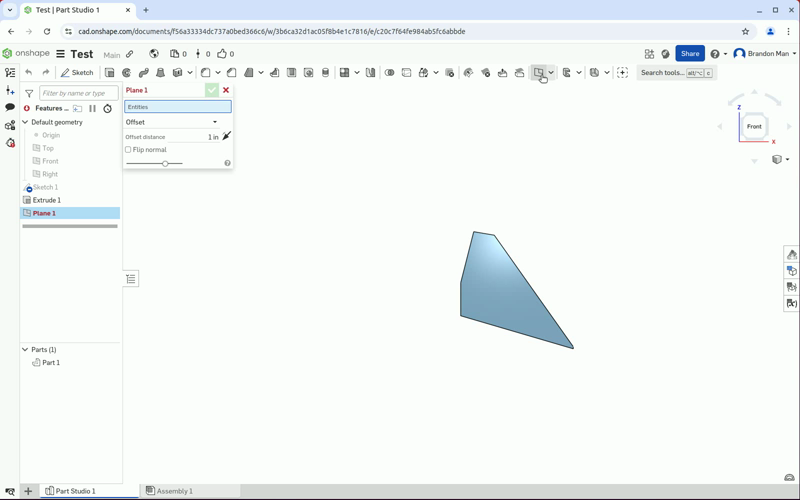
mouse_move(73, 163)
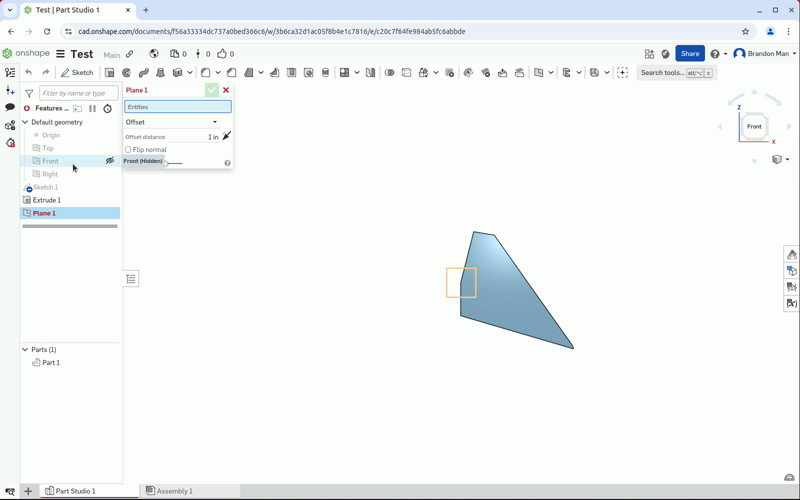
click(73, 163)
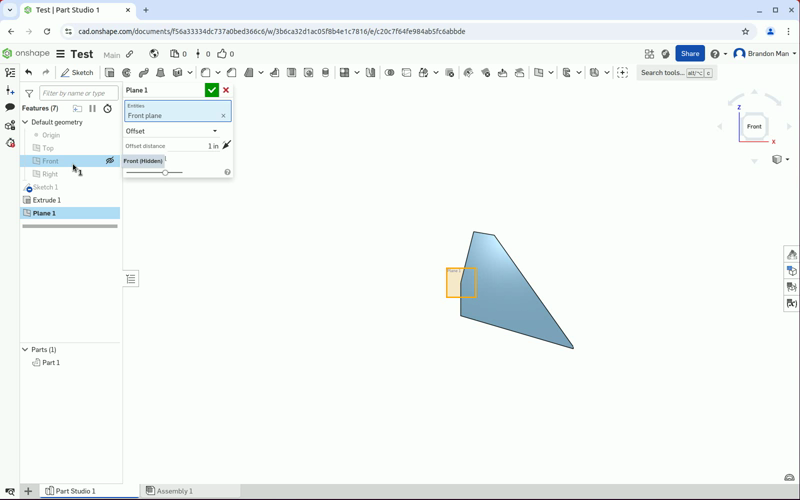
key(tab, 2)
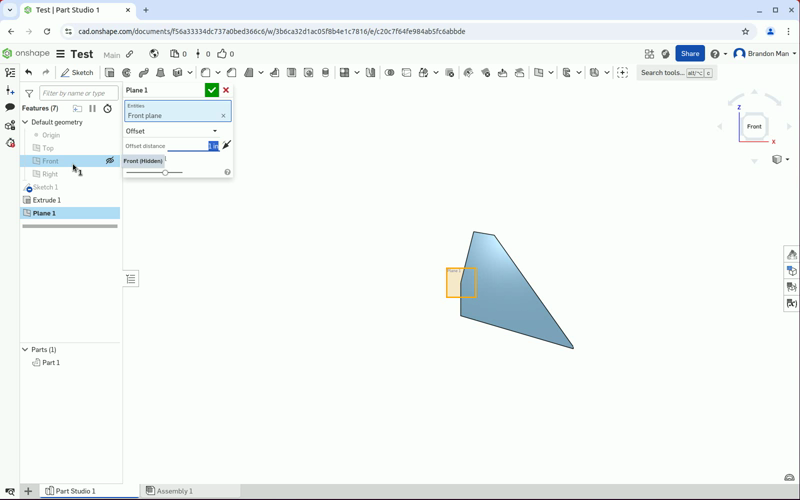
text(4.807)
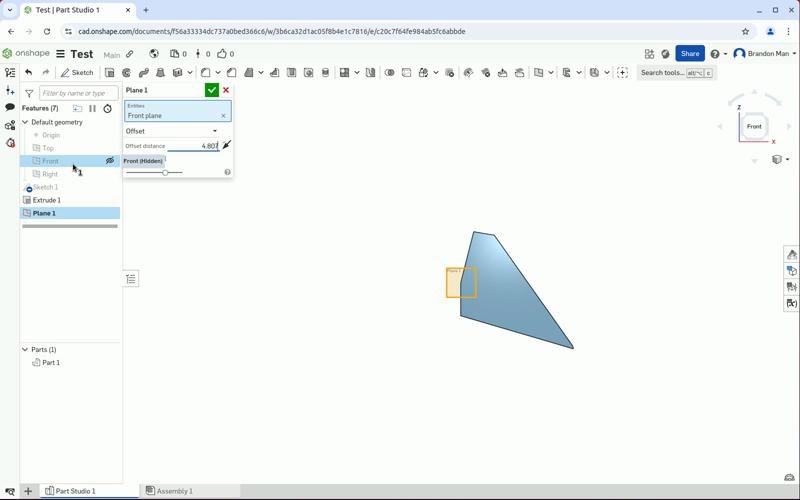
key(enter, 2)
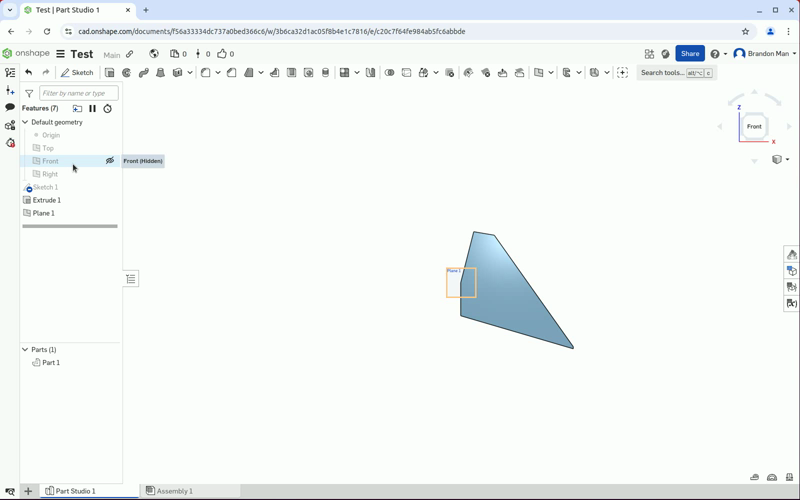
key(shift+s)
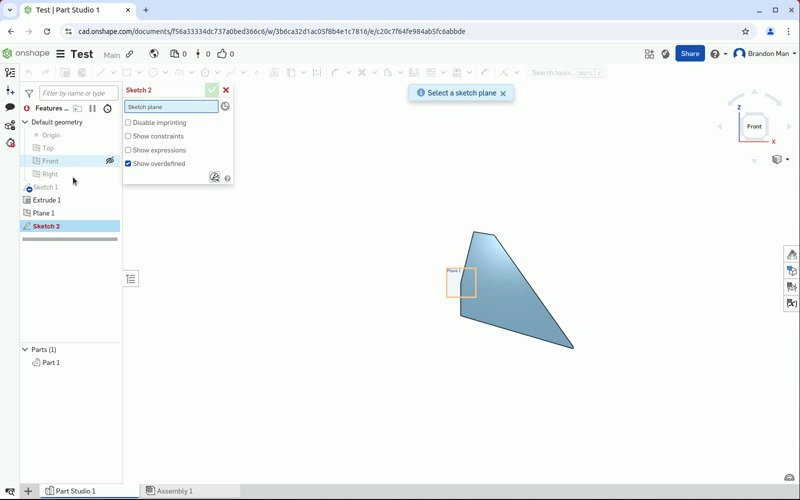
mouse_move(73, 215)
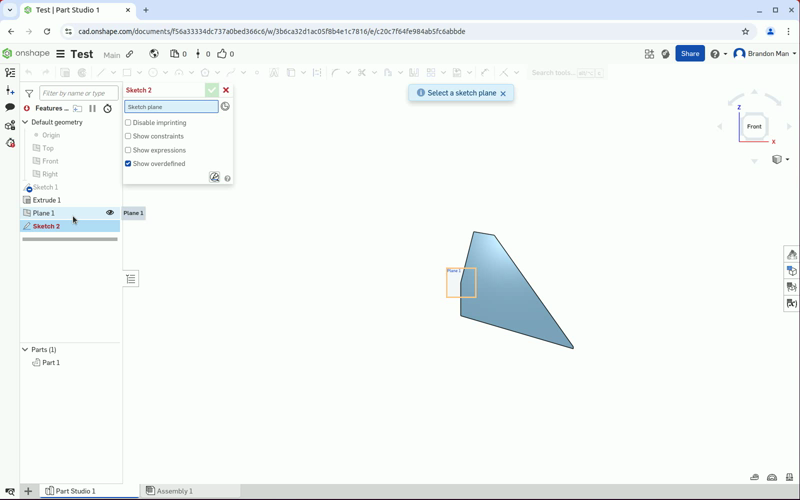
click(73, 215)
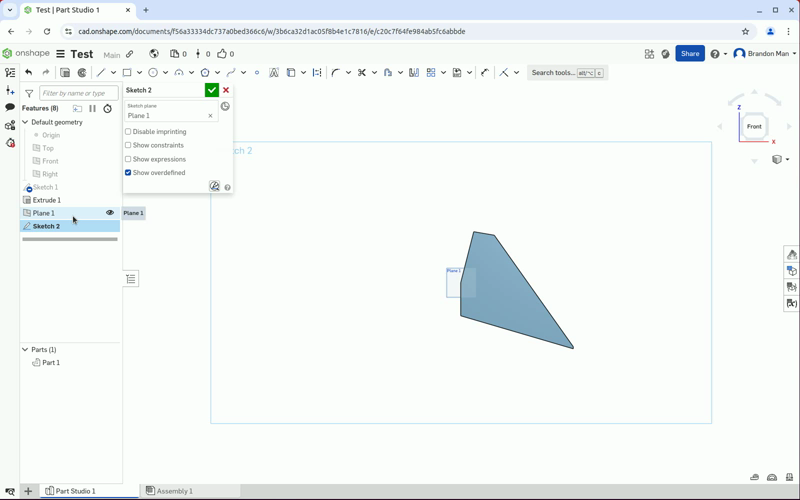
mouse_move(73, 352)
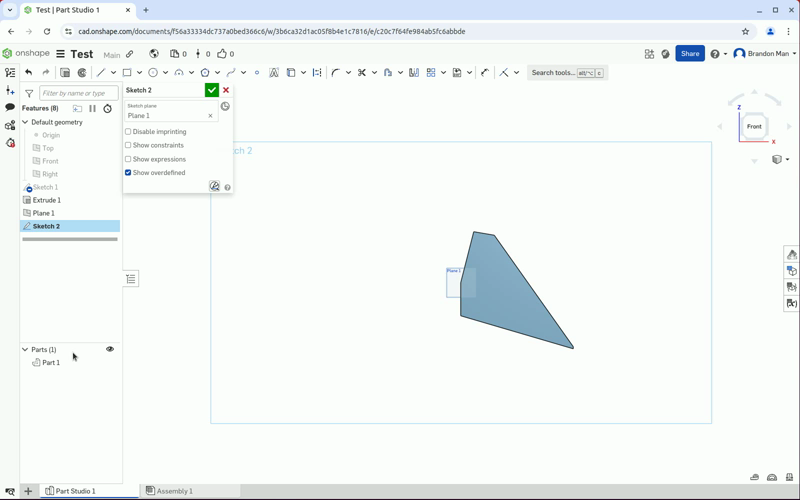
key(y)
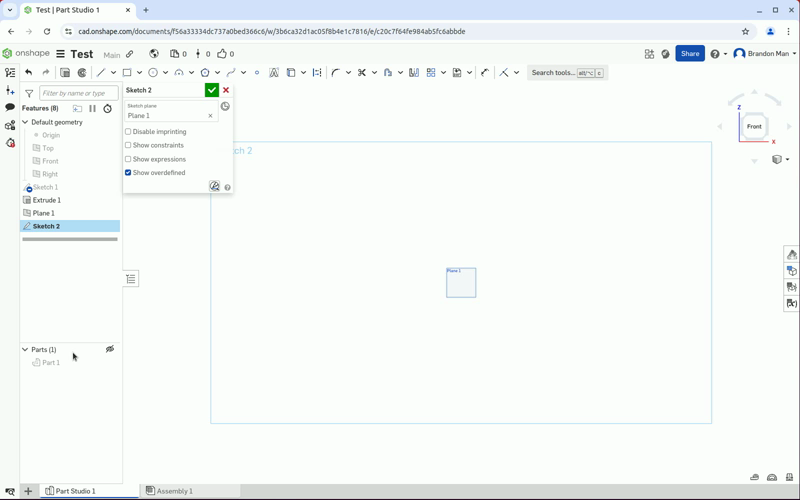
key(c)
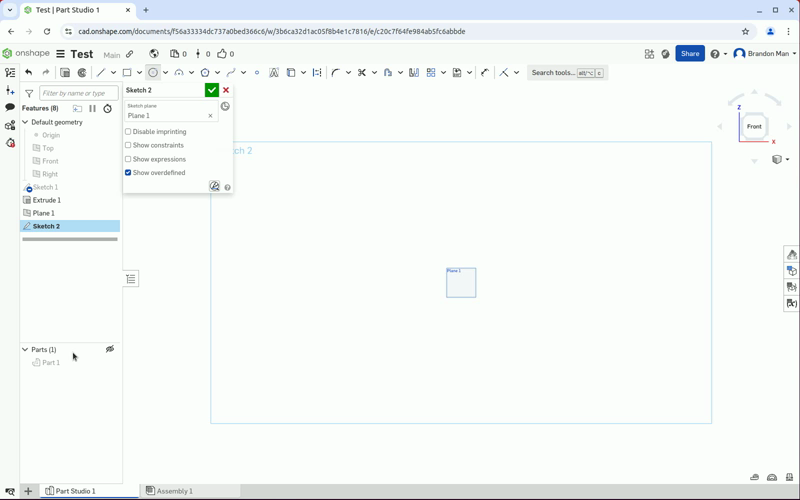
key_down(shift)
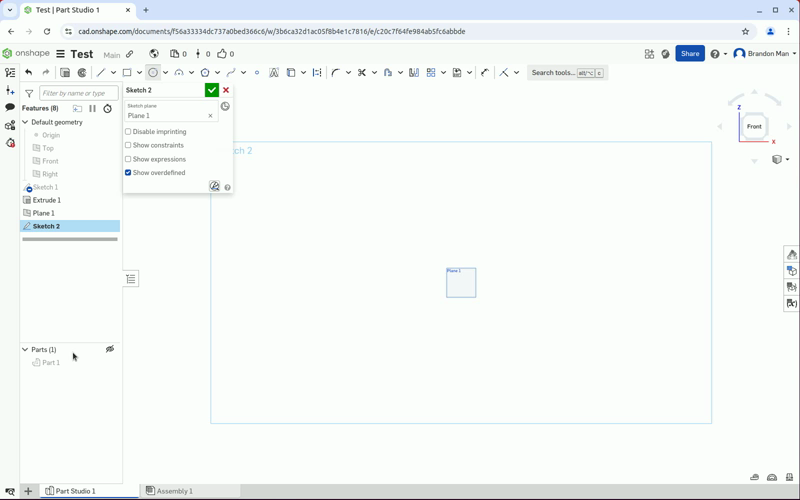
mouse_move(501, 297)
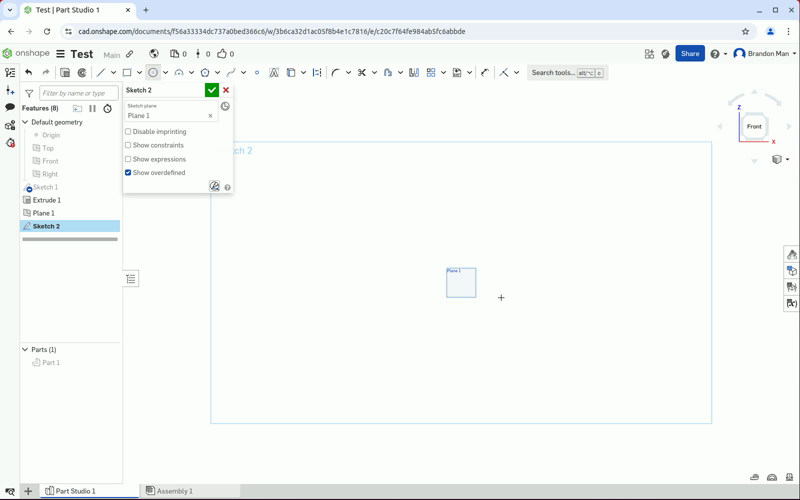
click(501, 297)
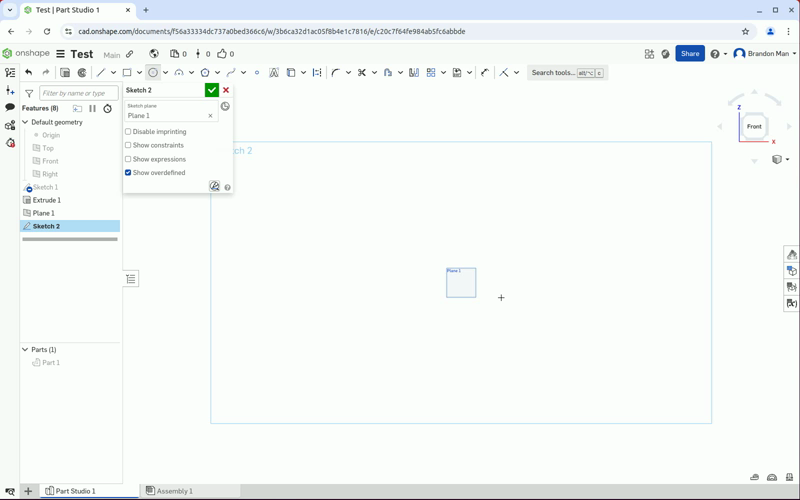
key_up(shift)
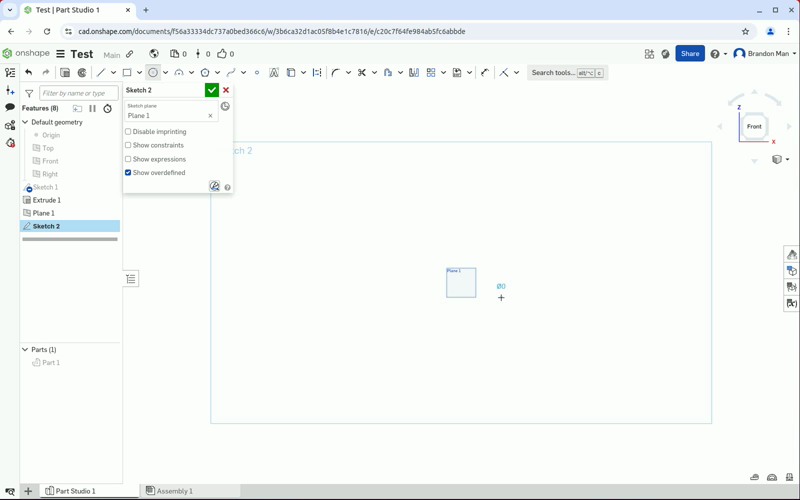
mouse_move(519, 297)
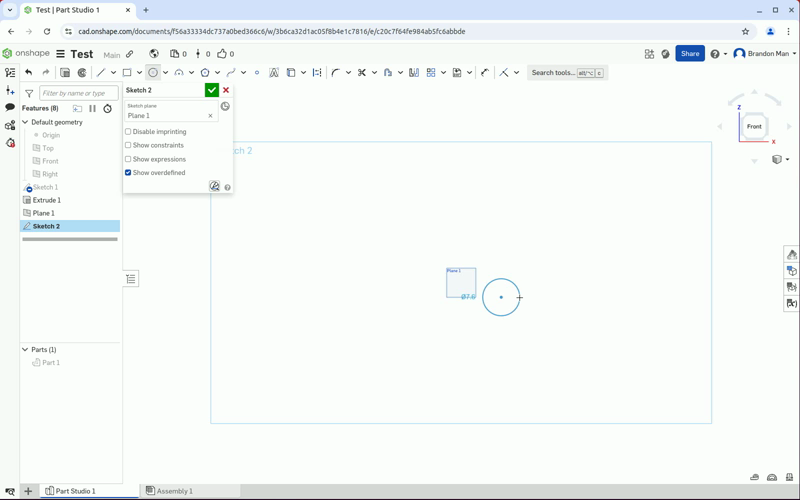
click(519, 297)
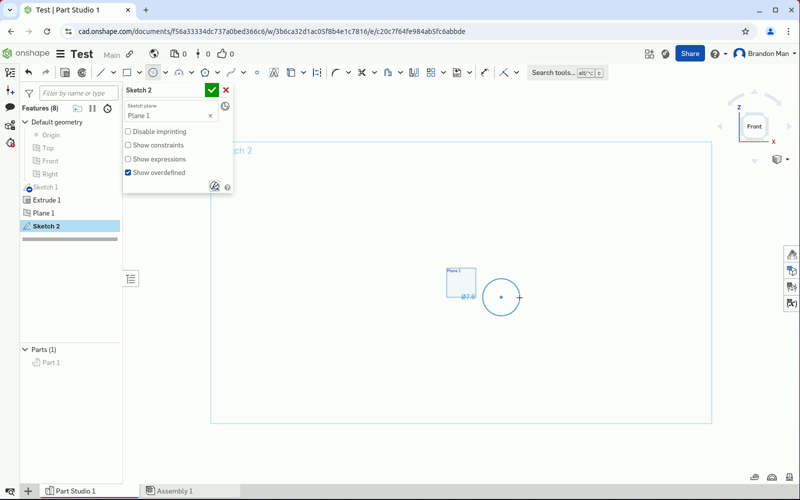
key(esc)
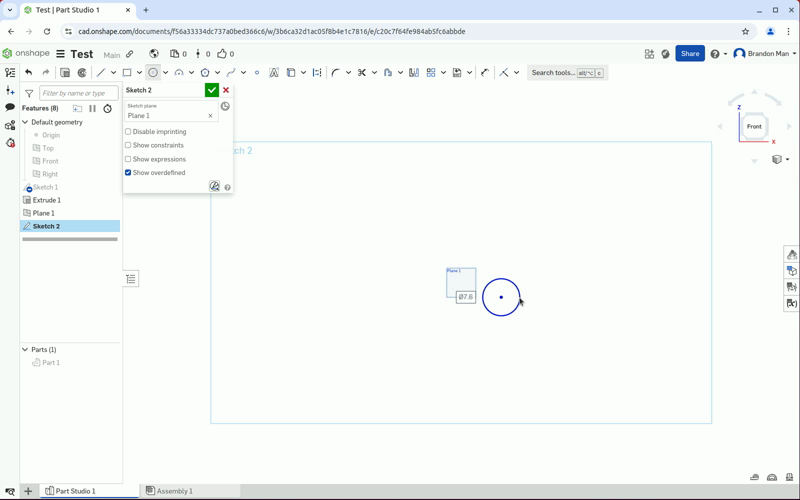
mouse_move(492, 307)
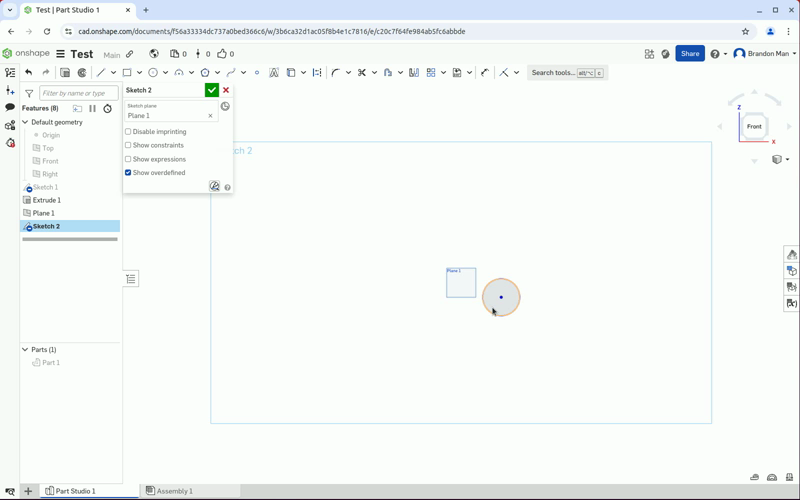
scroll(6)
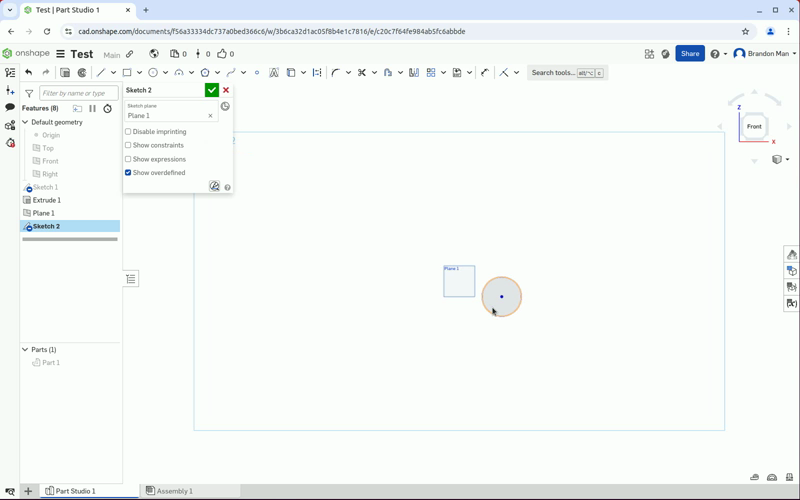
scroll(6)
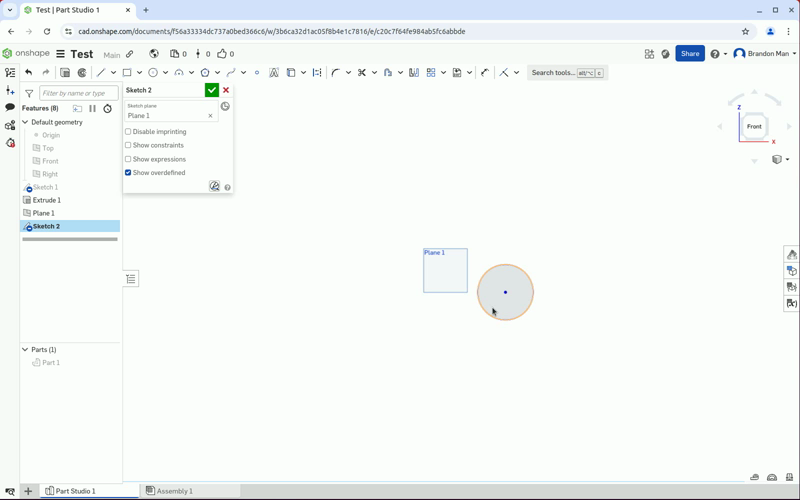
scroll(6)
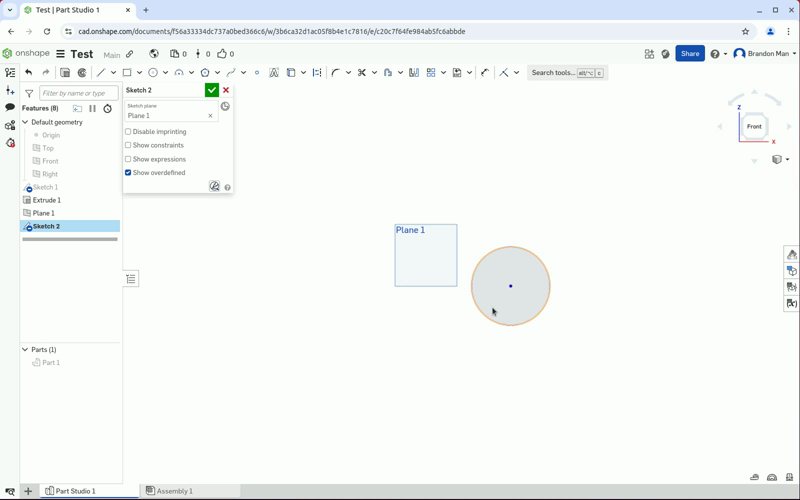
scroll(6)
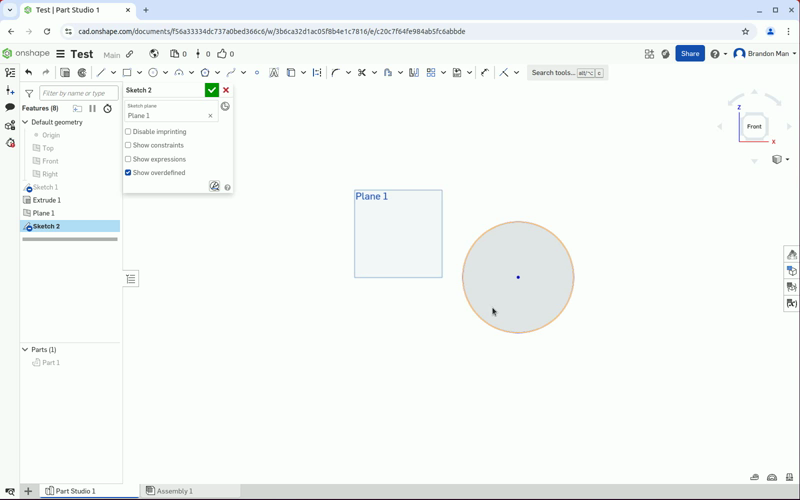
scroll(6)
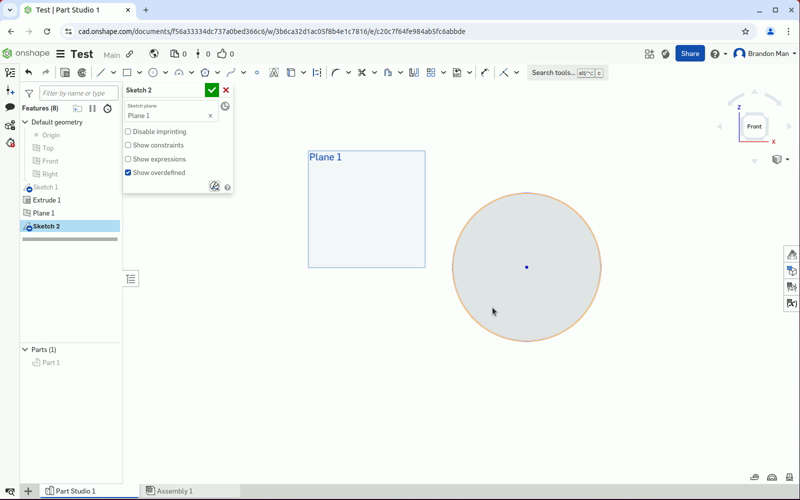
scroll(6)
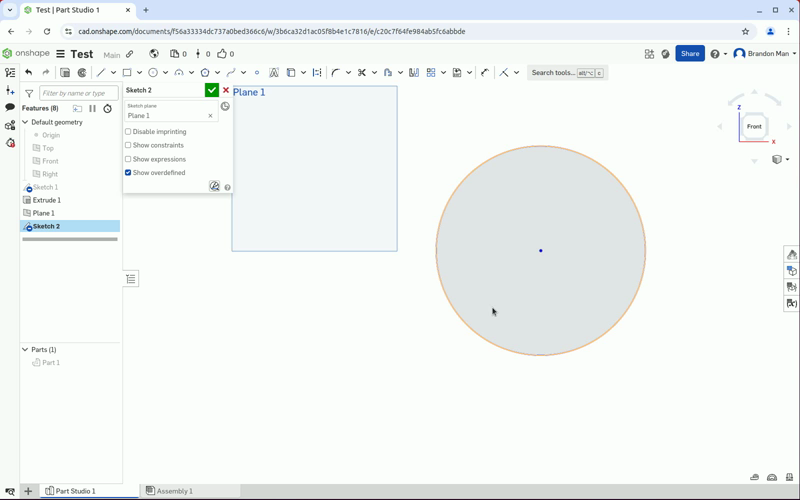
scroll(6)
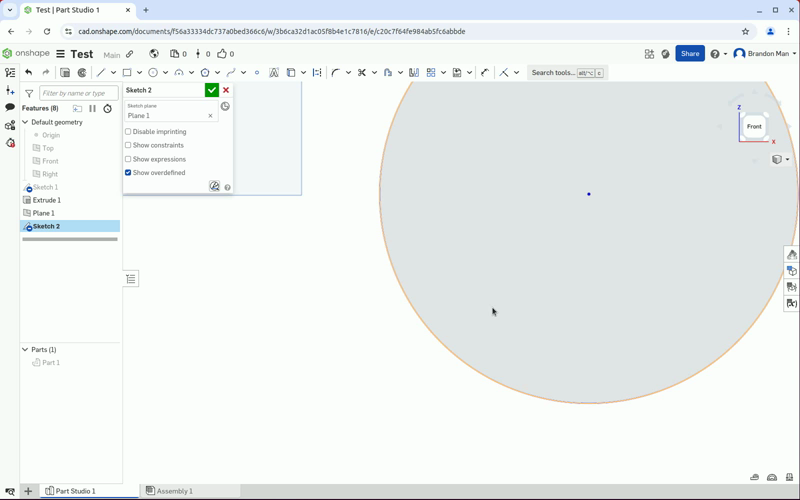
click(492, 307)
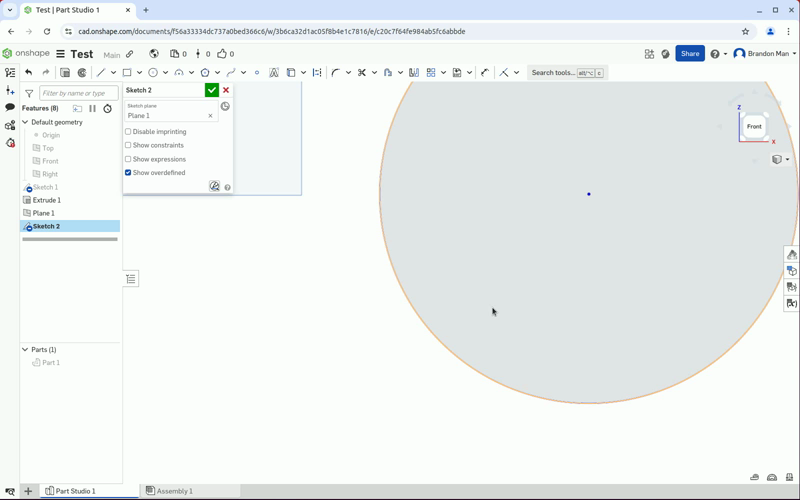
scroll(-6)
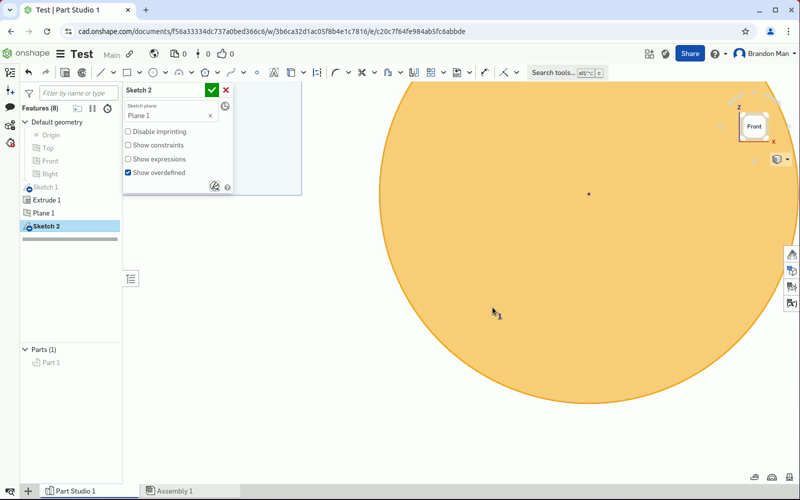
scroll(-6)
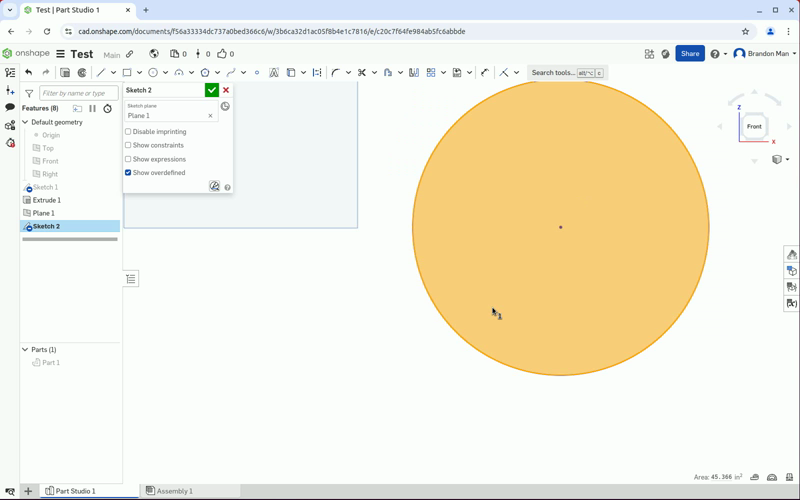
scroll(-6)
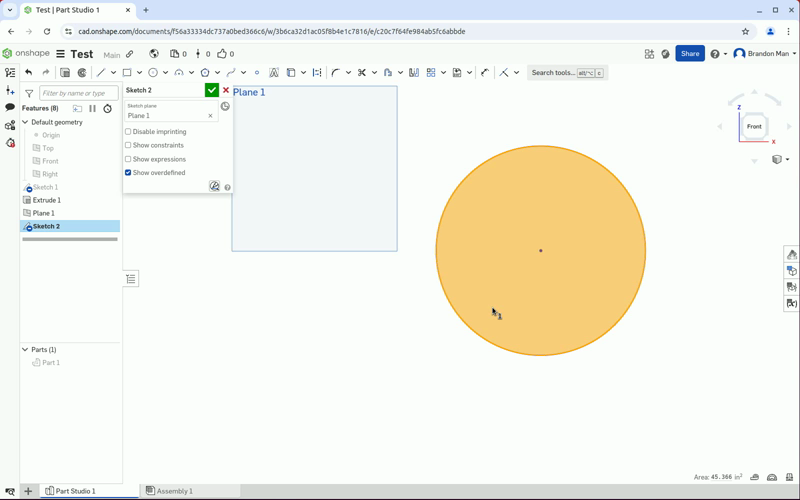
scroll(-6)
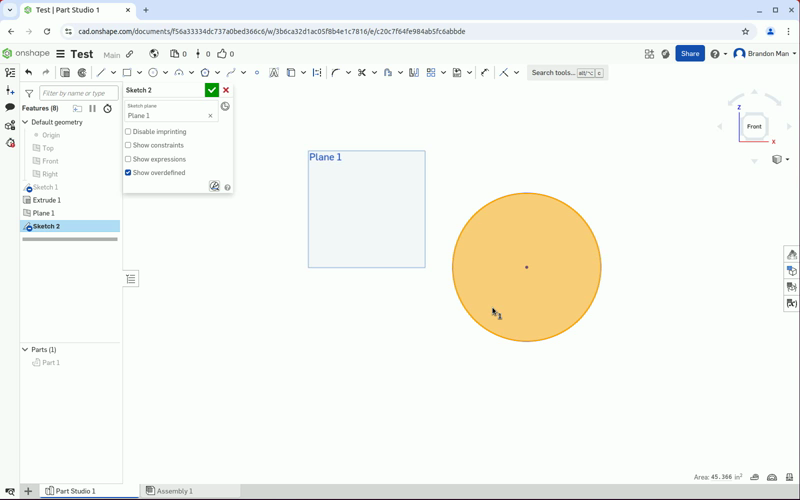
scroll(-6)
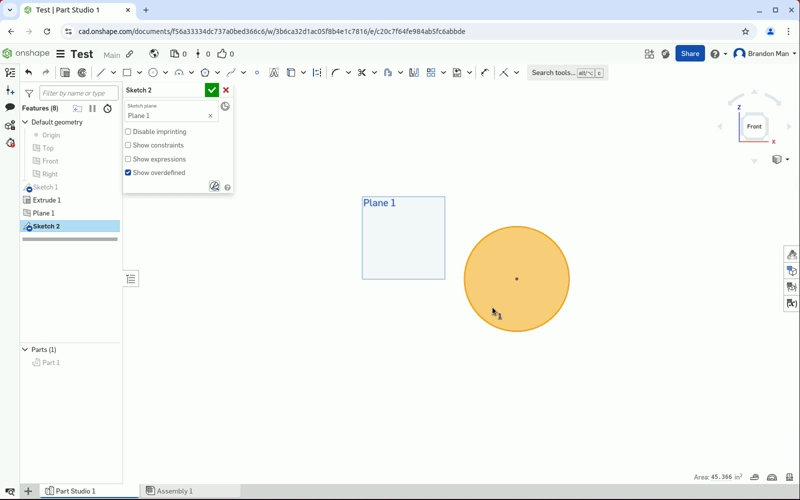
scroll(-6)
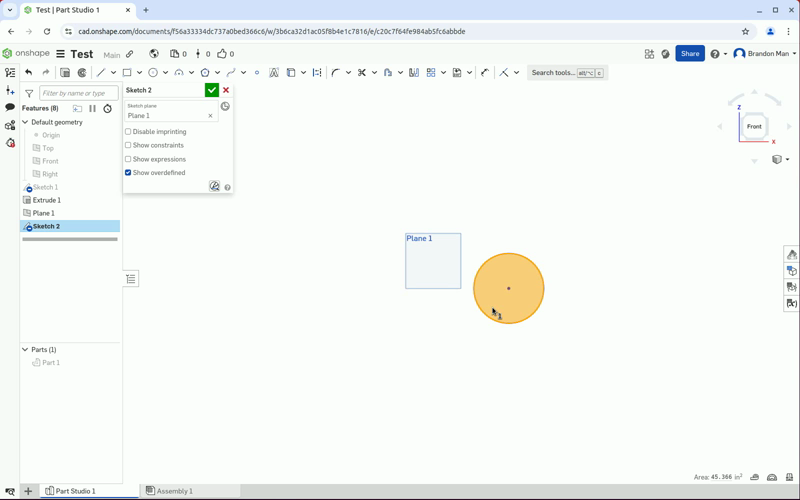
scroll(-6)
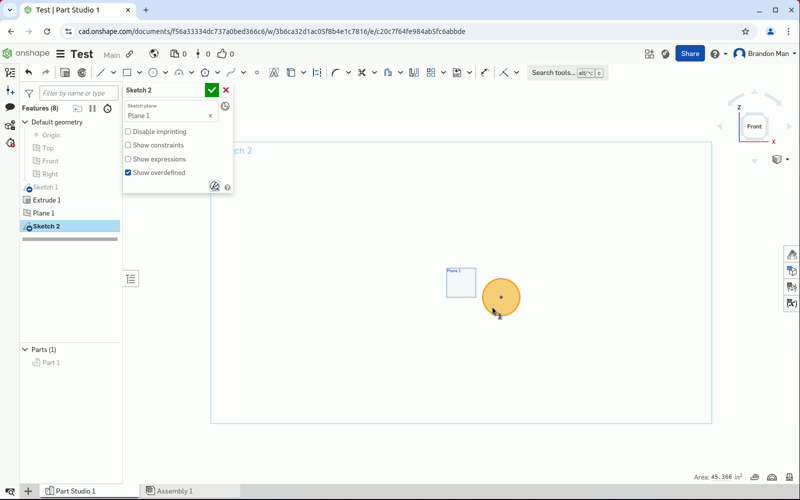
mouse_move(73, 352)
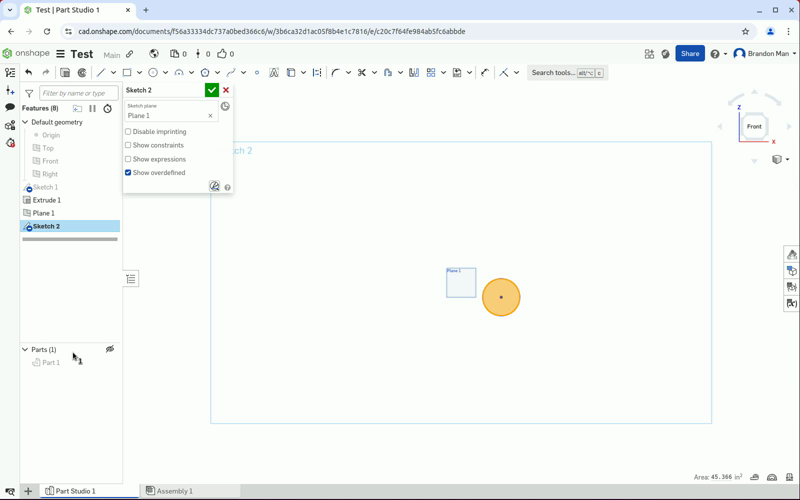
key(shift+y)
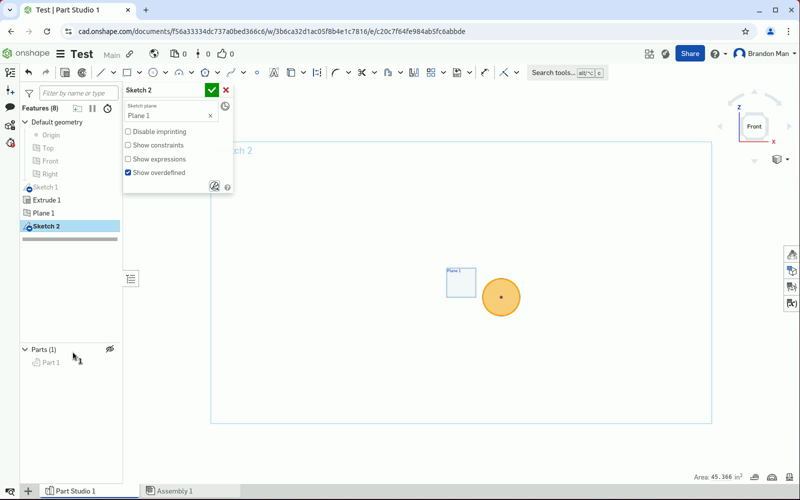
key(shift+e)
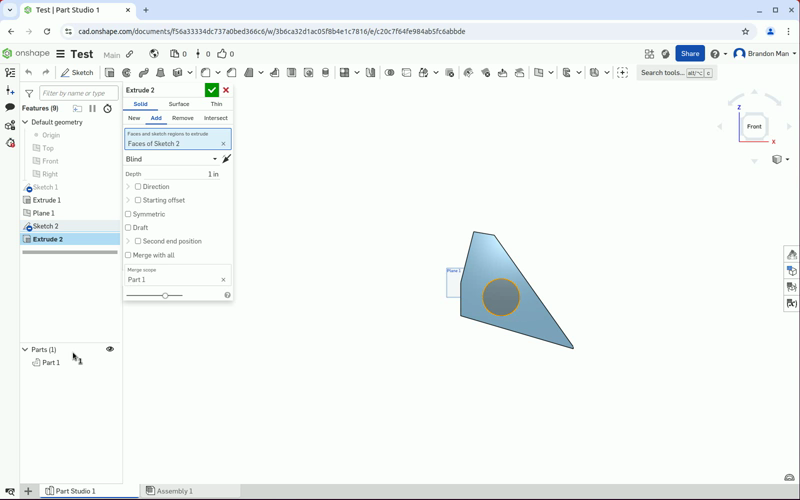
mouse_move(143, 106)
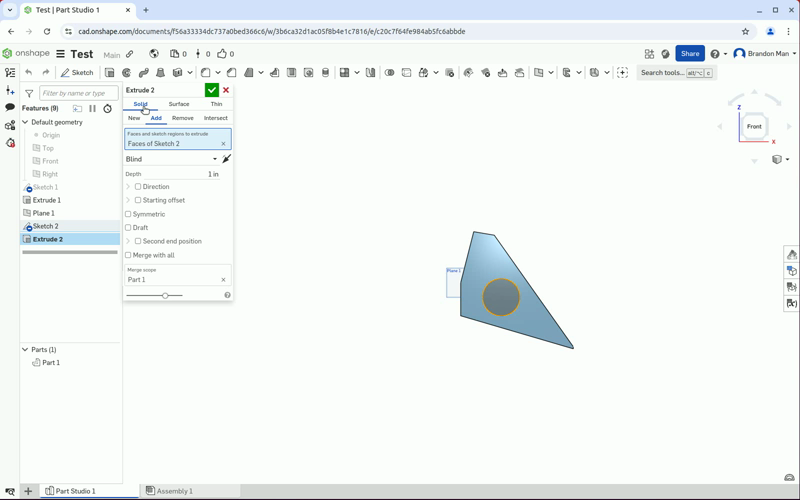
click(143, 106)
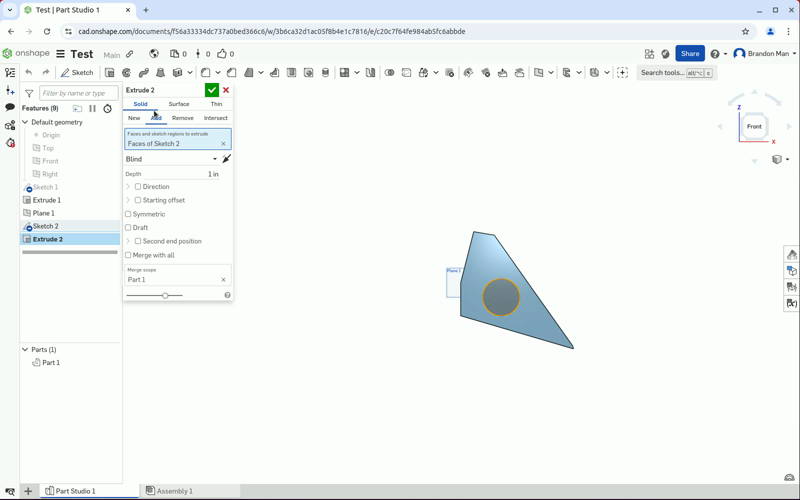
mouse_move(186, 120)
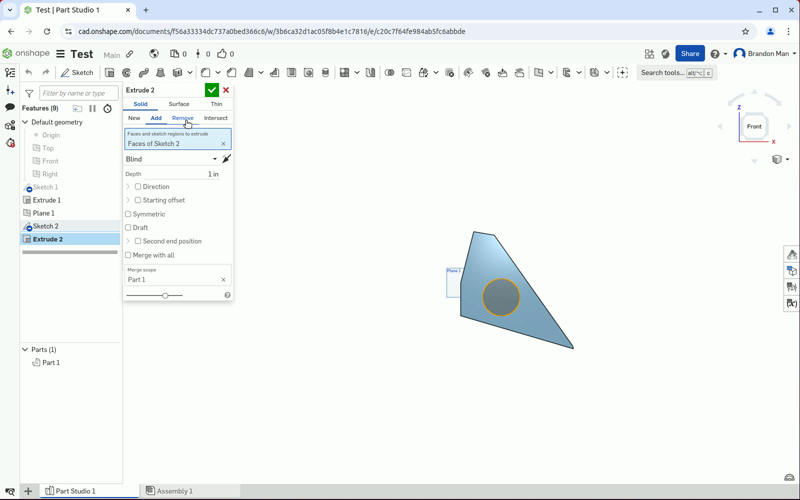
click(186, 120)
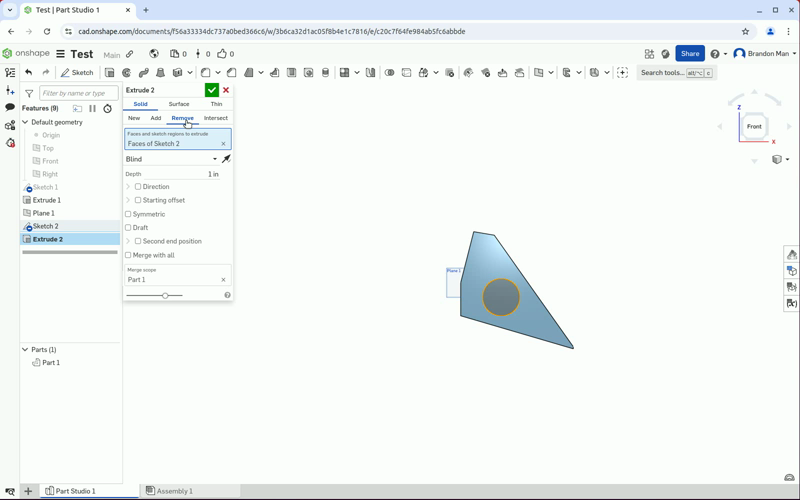
key(tab, 4)
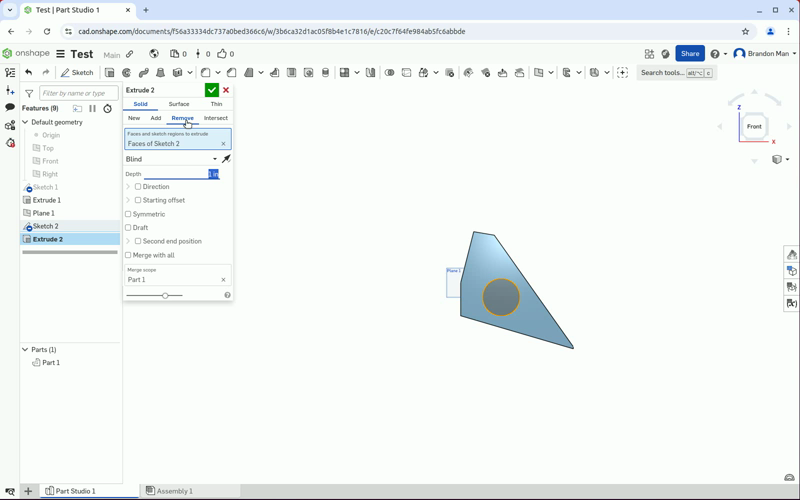
text(4.814)
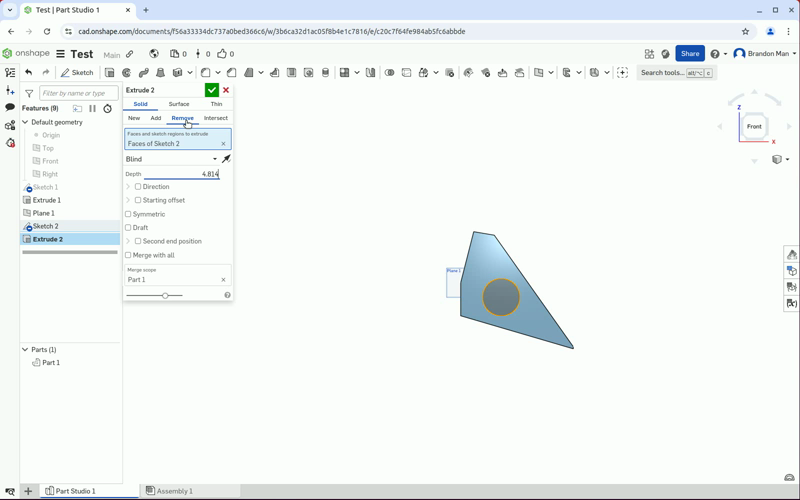
key(tab, 6)
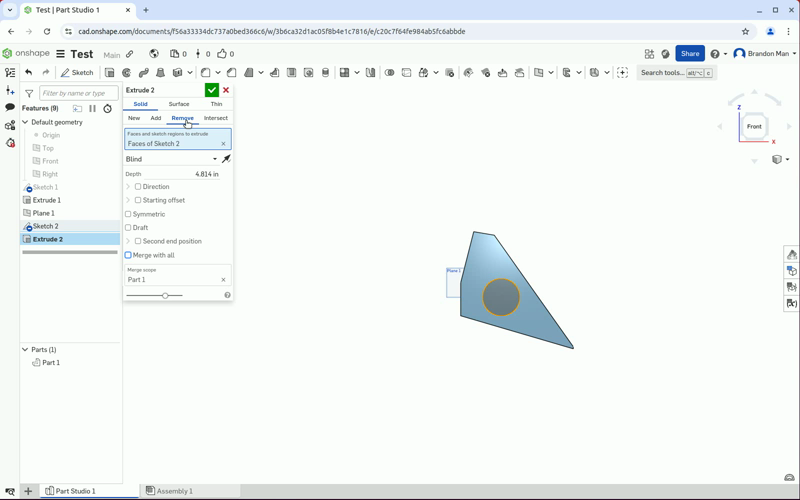
key(space)
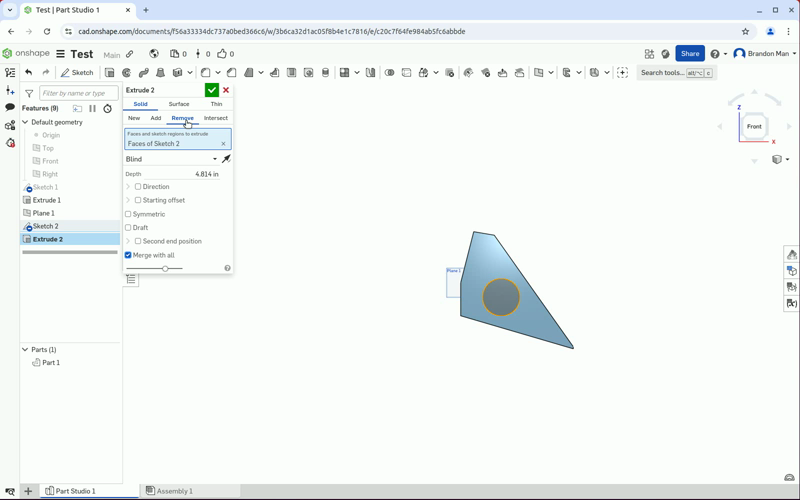
key(enter)
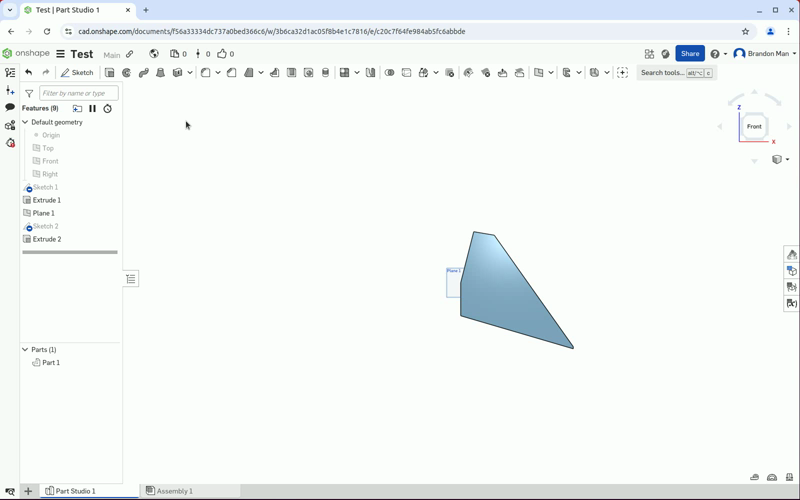
key(shift+h)
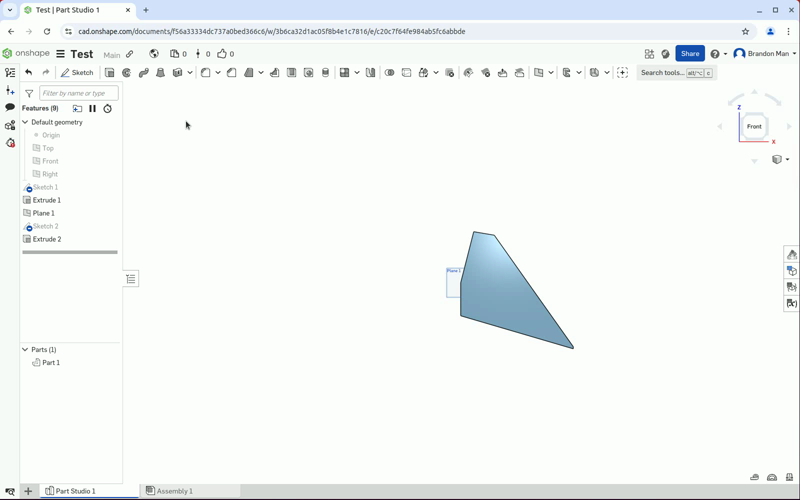
key(shift+h)
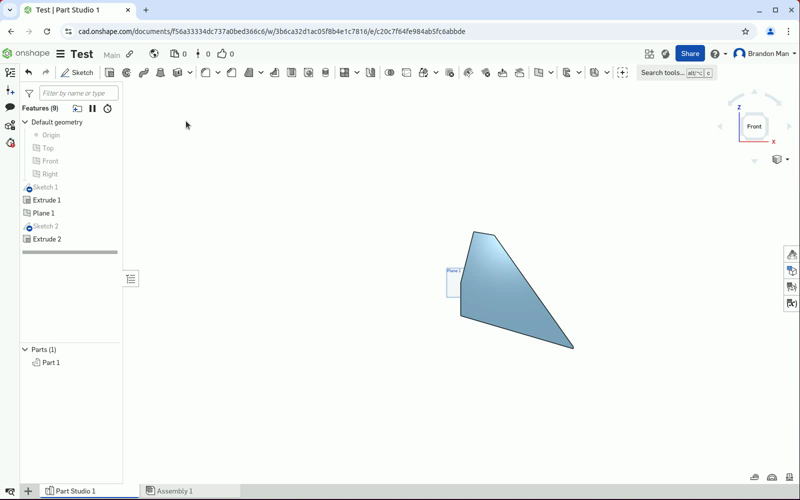
mouse_move(73, 189)
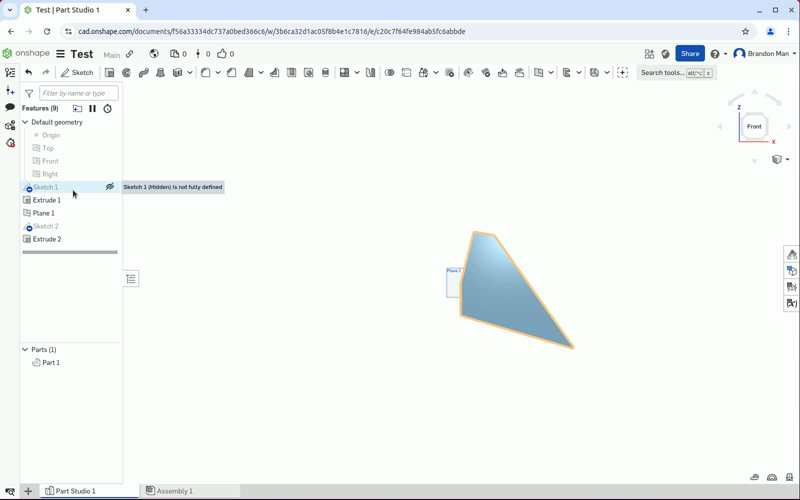
click(73, 189)
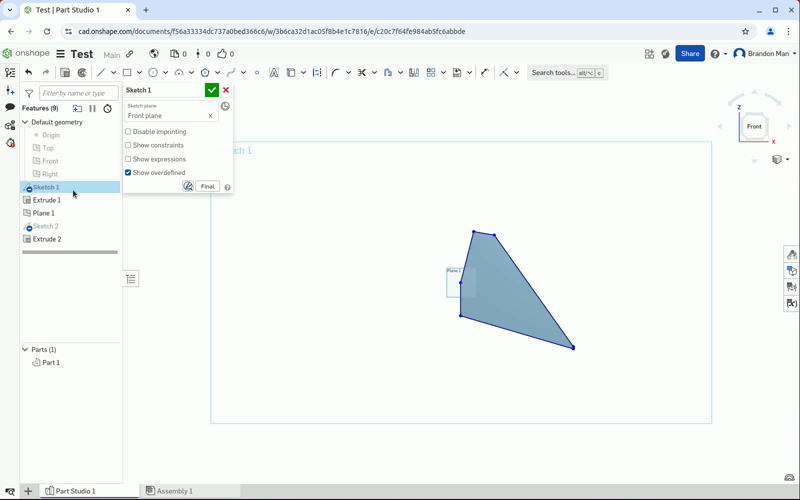
mouse_move(229, 92)
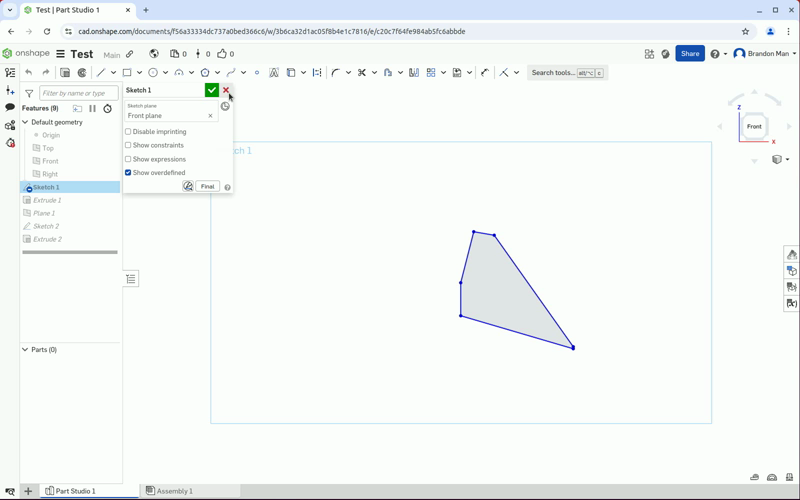
click(229, 92)
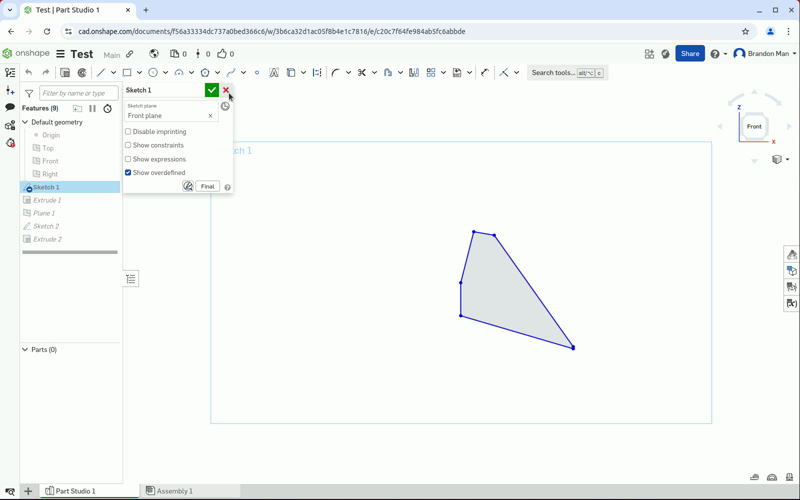
key(shift+s)
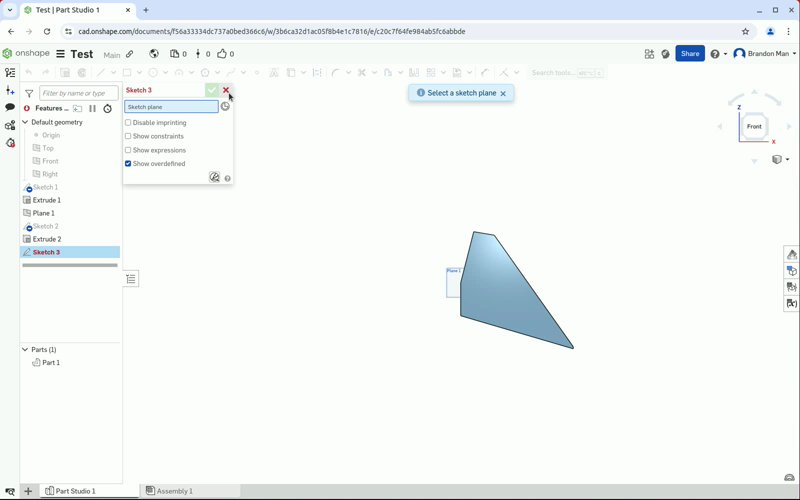
mouse_move(73, 163)
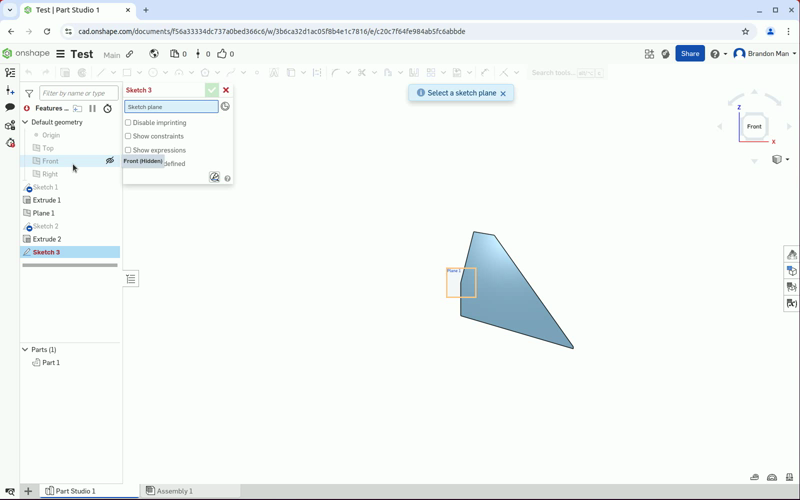
click(73, 163)
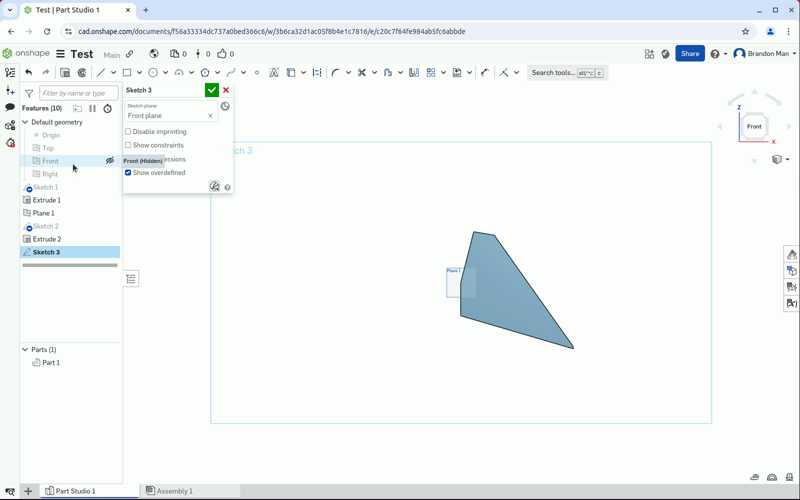
mouse_move(73, 352)
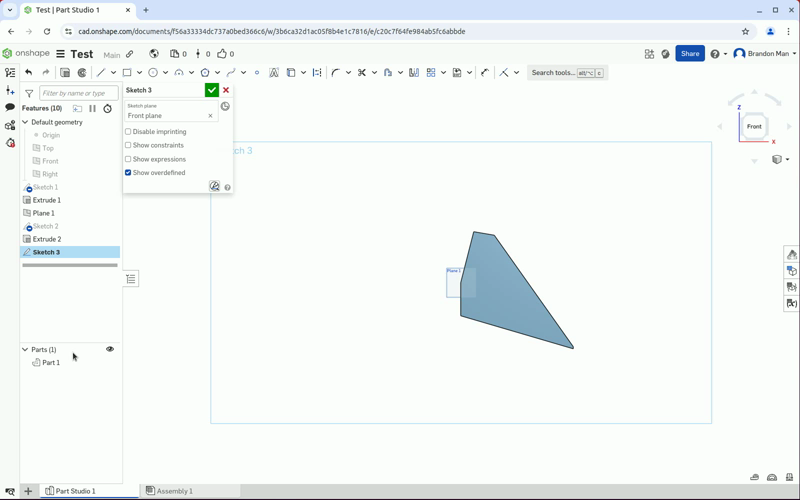
key(y)
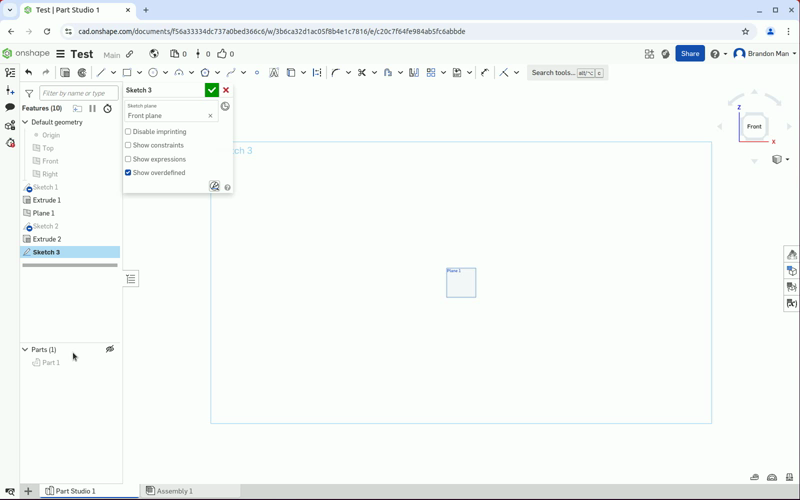
key(l)
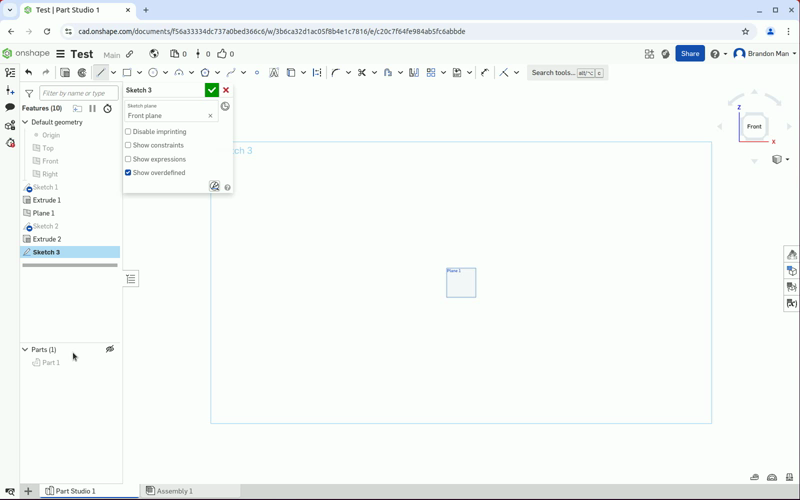
key_down(shift)
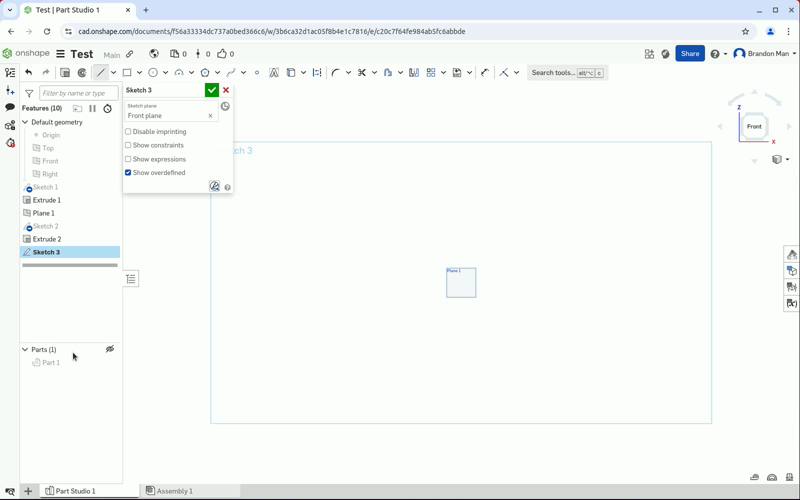
mouse_move(375, 254)
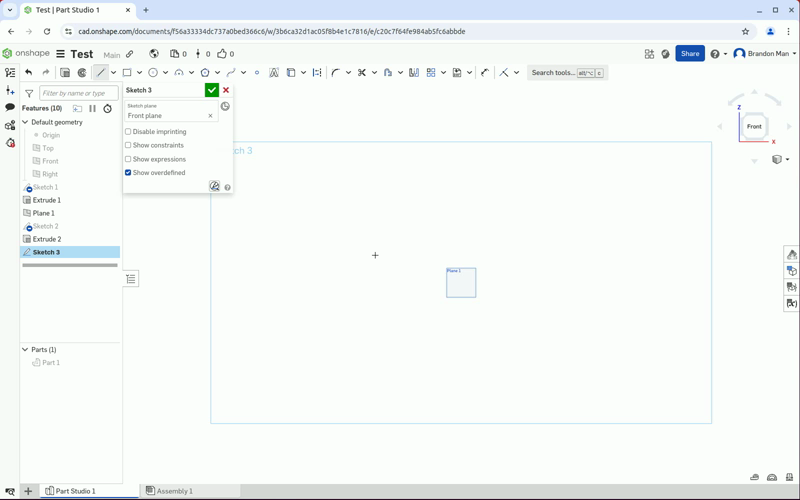
click(375, 254)
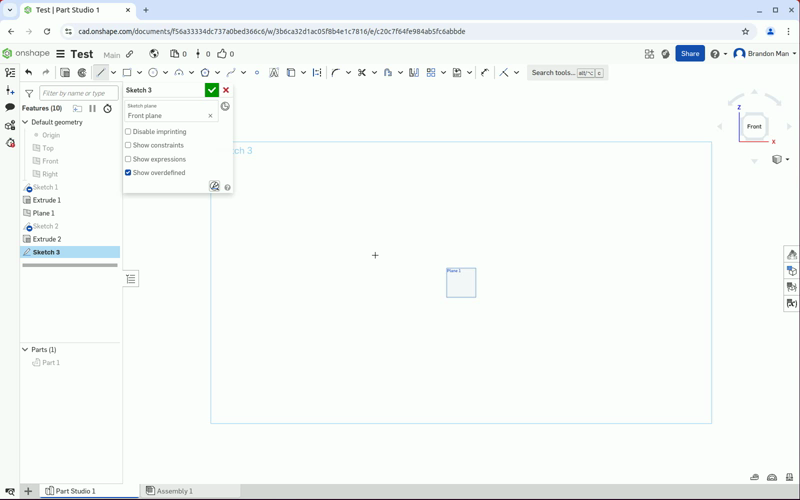
key_up(shift)
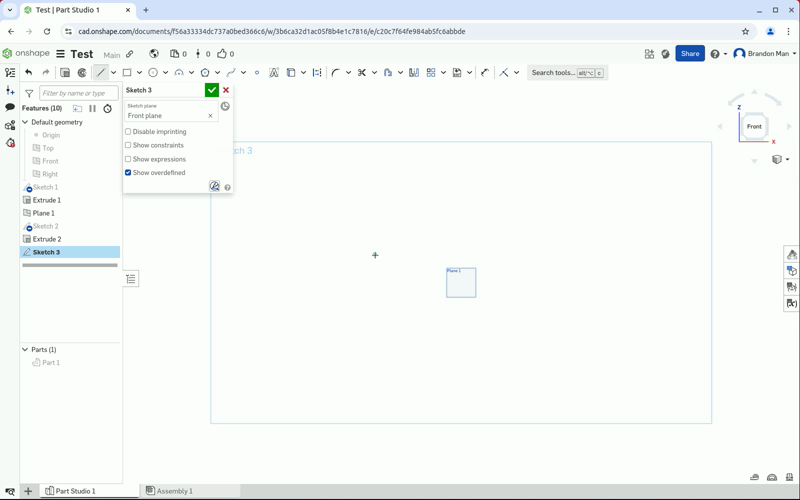
key_down(shift)
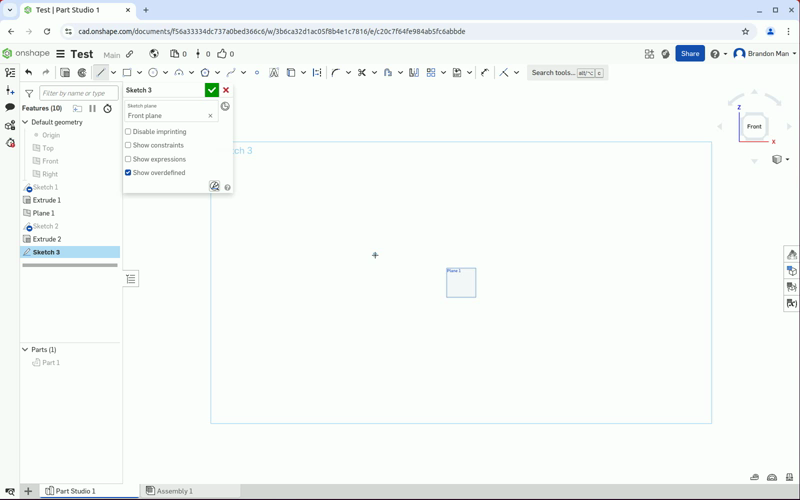
mouse_move(461, 254)
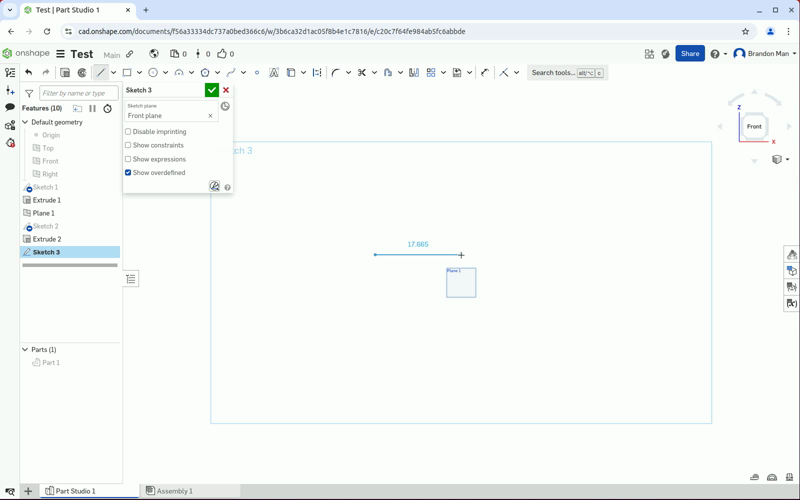
click(461, 254)
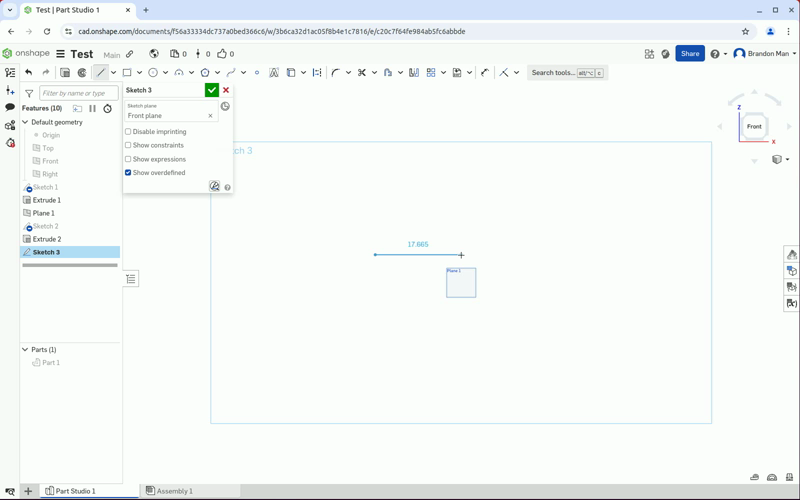
key_up(shift)
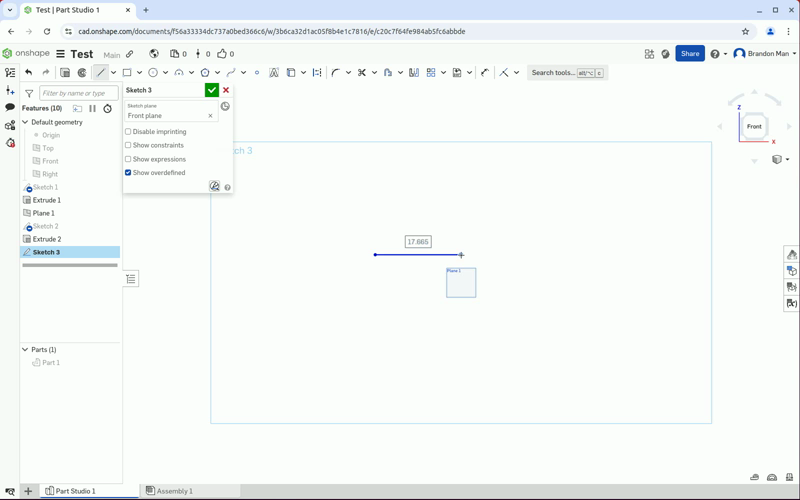
key_down(shift)
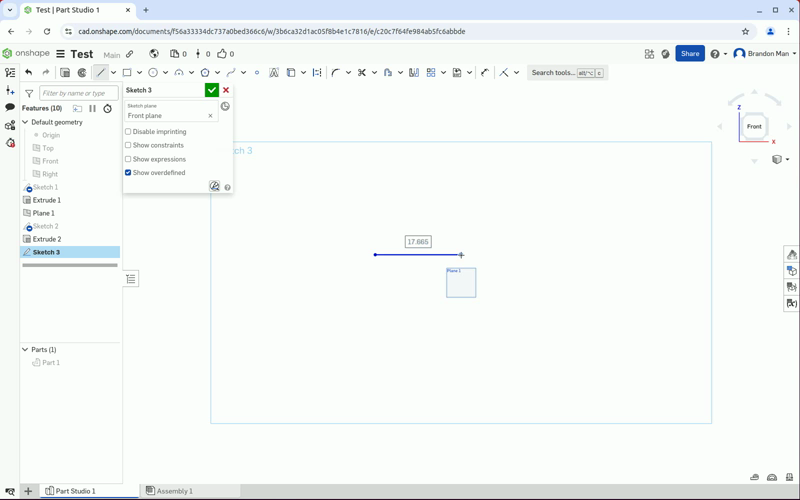
mouse_move(491, 254)
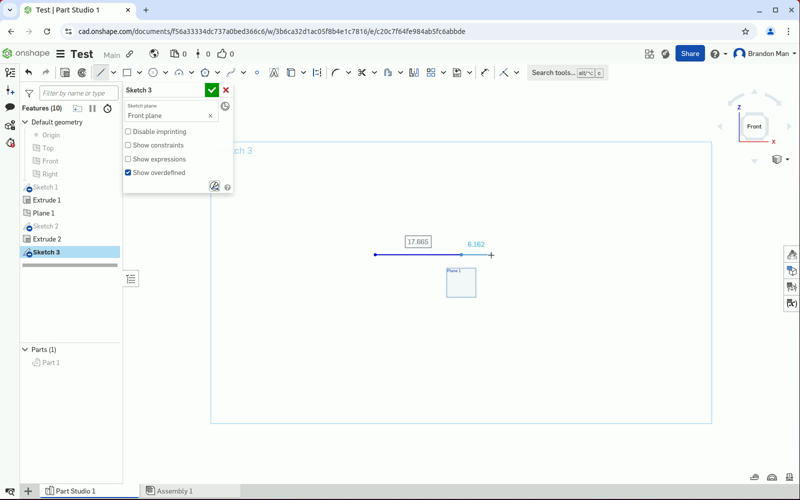
mouse_move(461, 198)
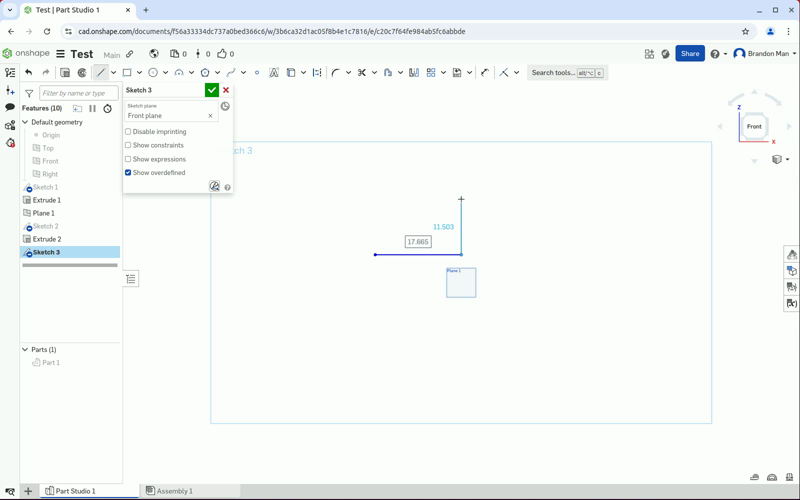
click(461, 198)
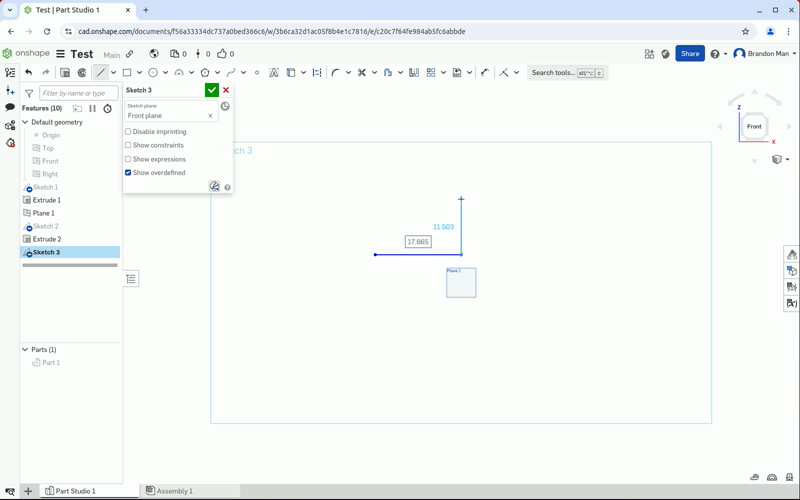
key_up(shift)
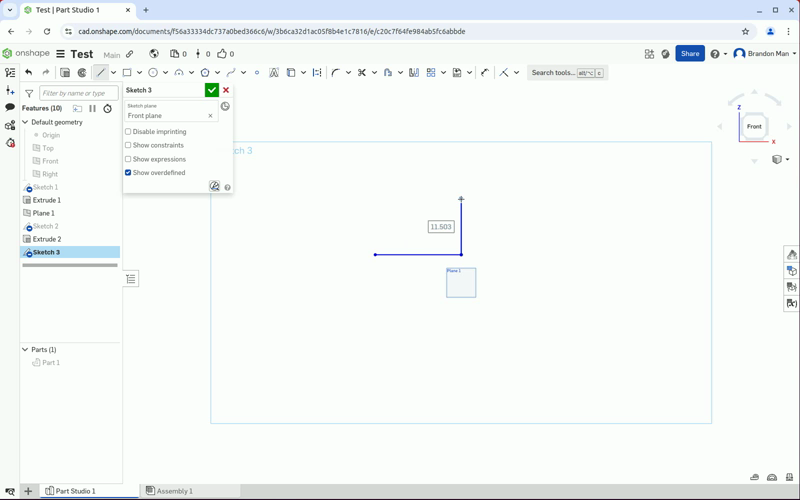
key_down(shift)
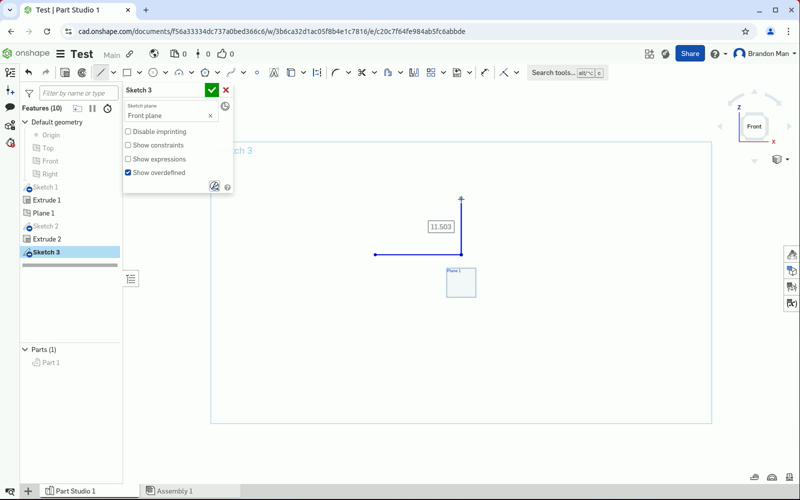
mouse_move(399, 210)
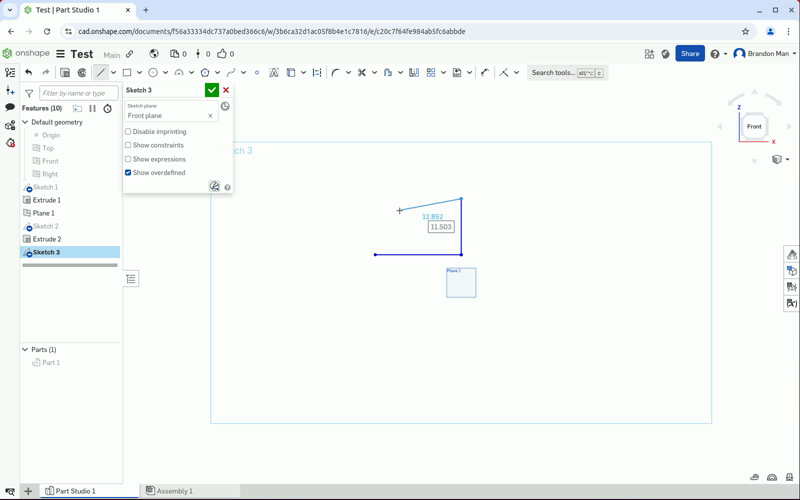
click(399, 210)
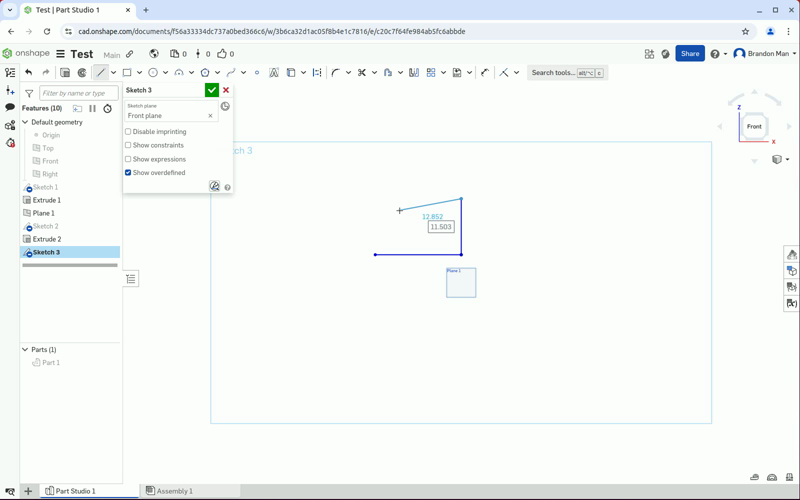
key_up(shift)
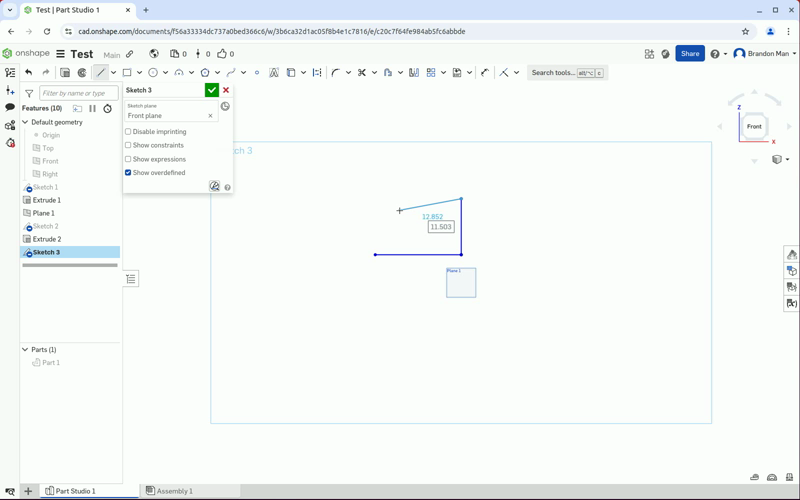
mouse_move(429, 210)
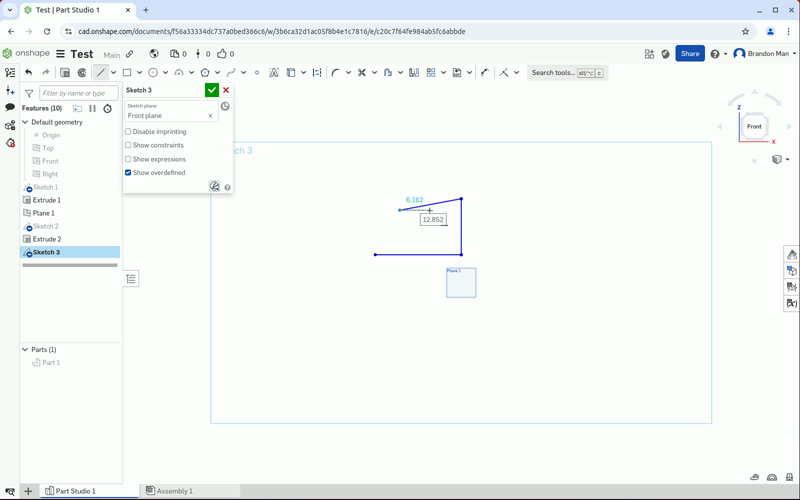
key_down(shift)
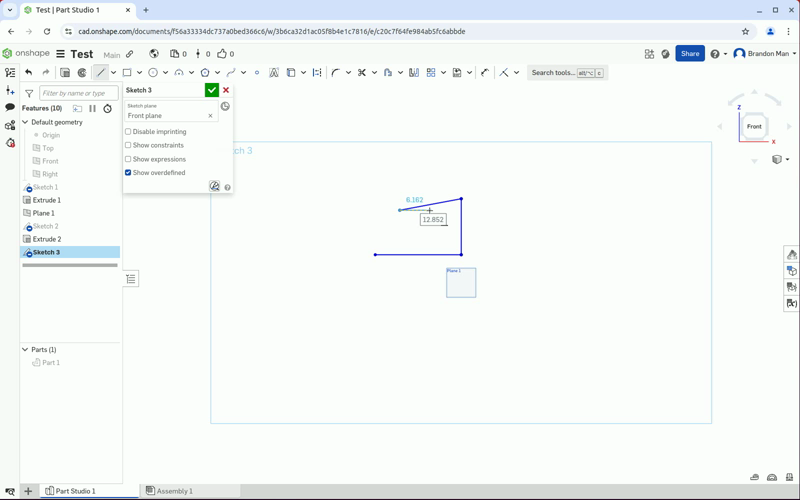
mouse_move(375, 254)
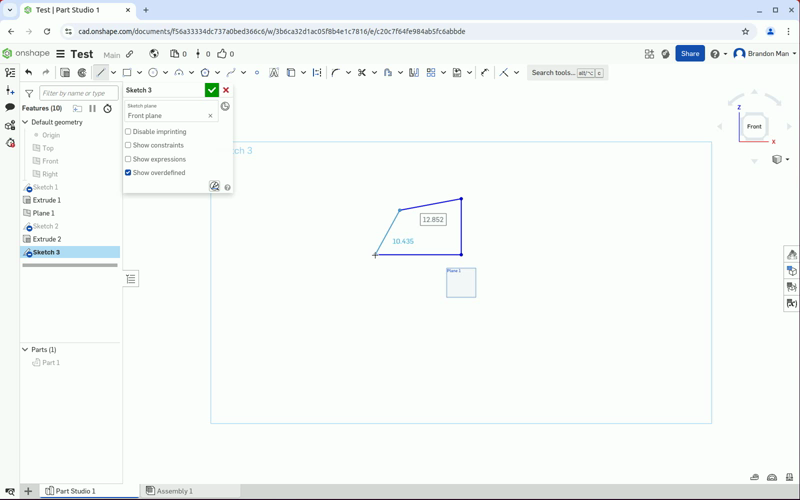
key_up(shift)
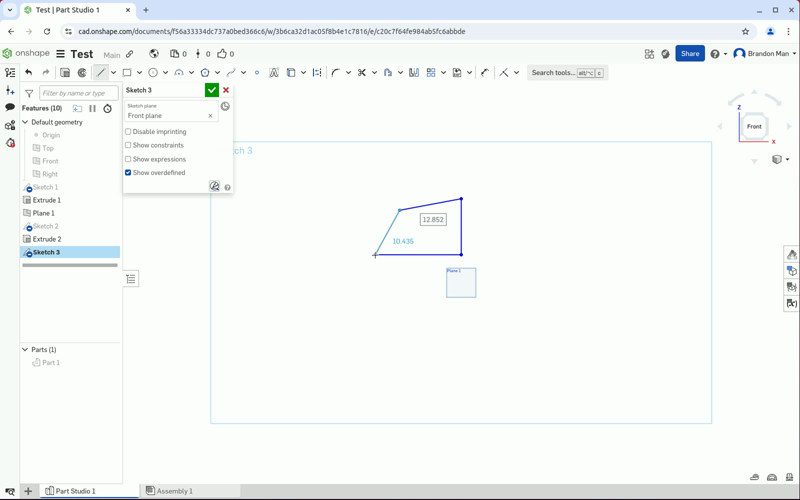
click(375, 254)
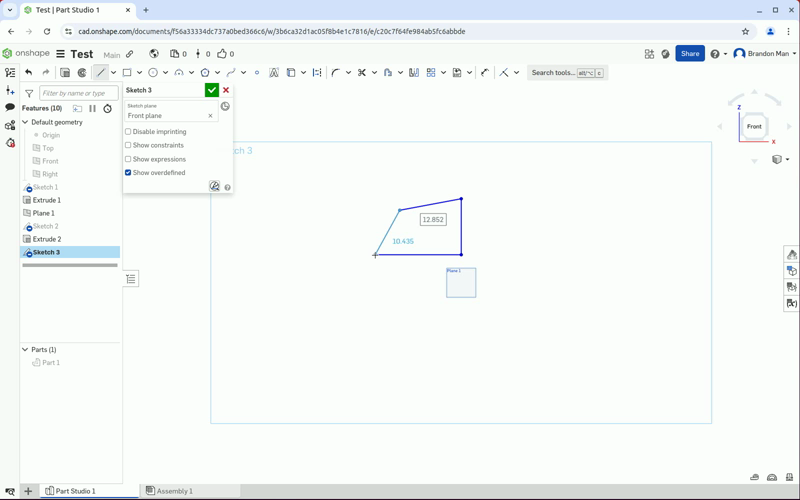
key(esc)
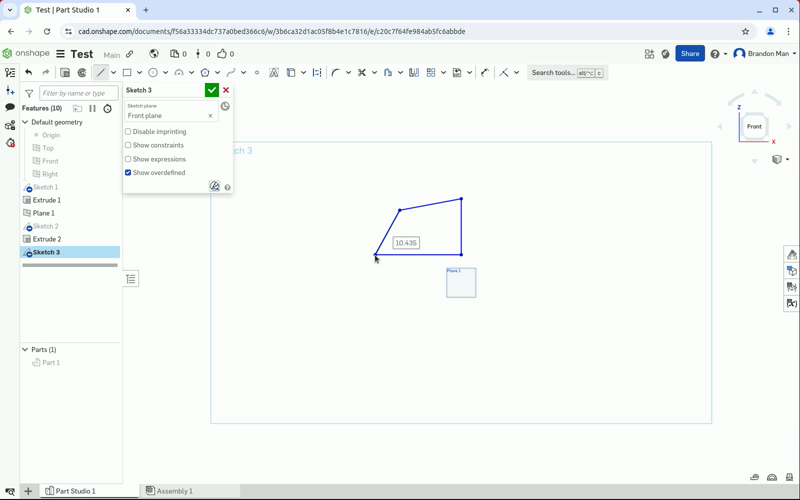
mouse_move(456, 216)
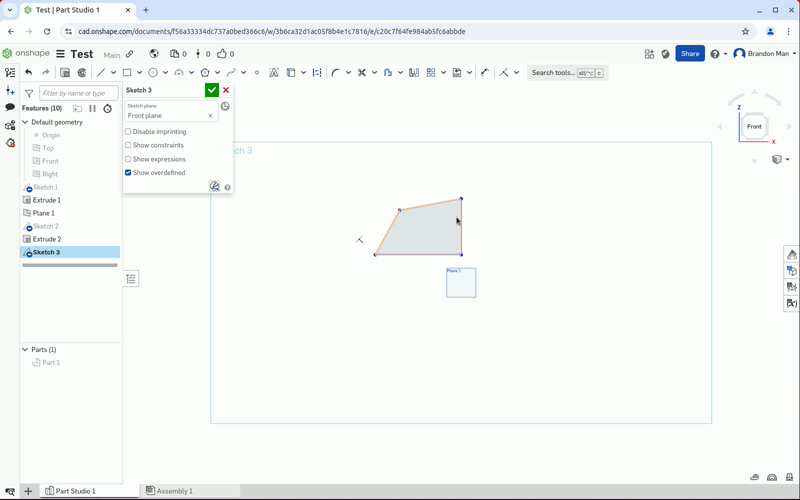
click(456, 216)
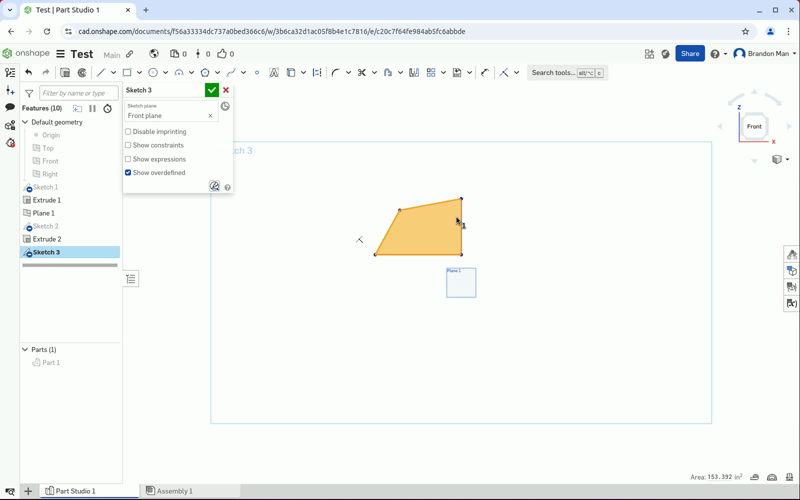
mouse_move(73, 352)
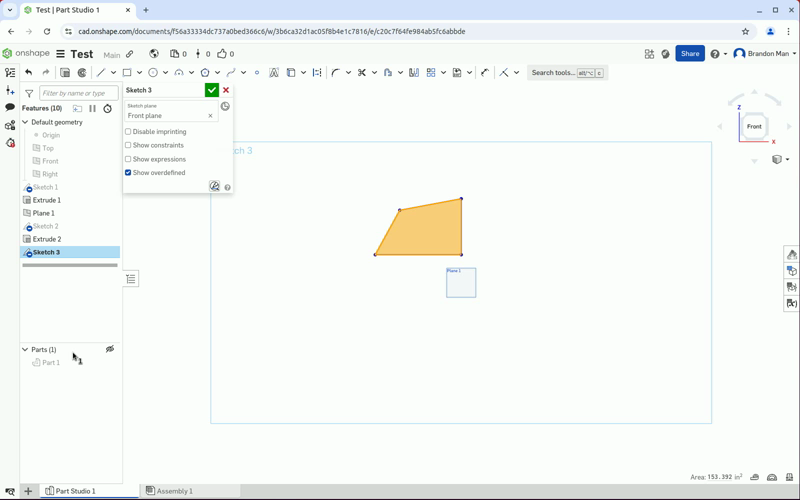
key(shift+y)
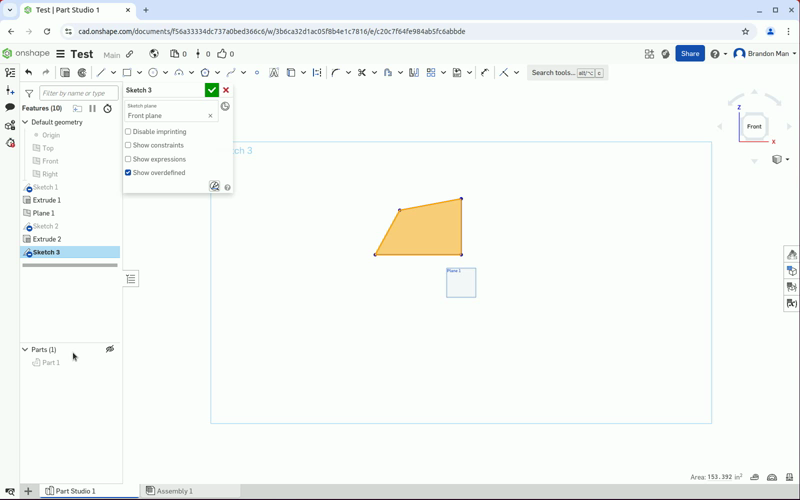
key(shift+e)
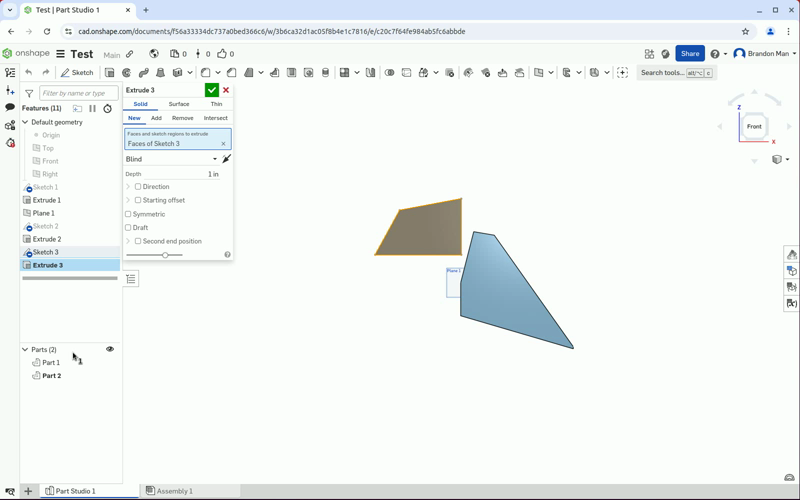
mouse_move(143, 106)
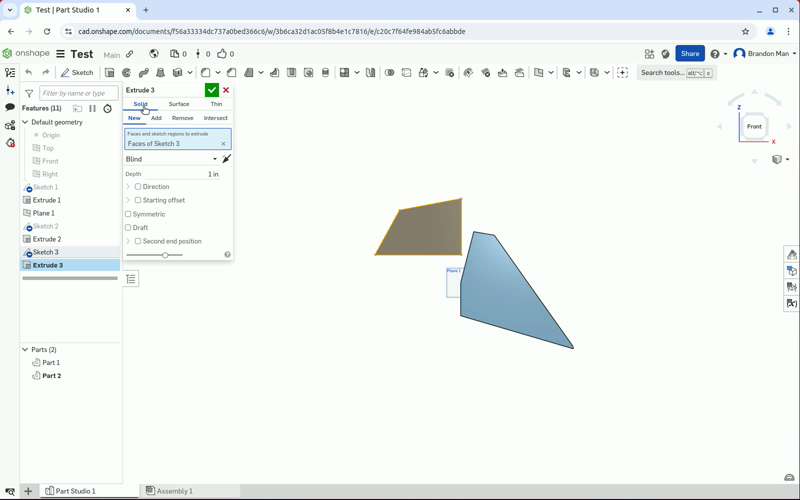
click(143, 106)
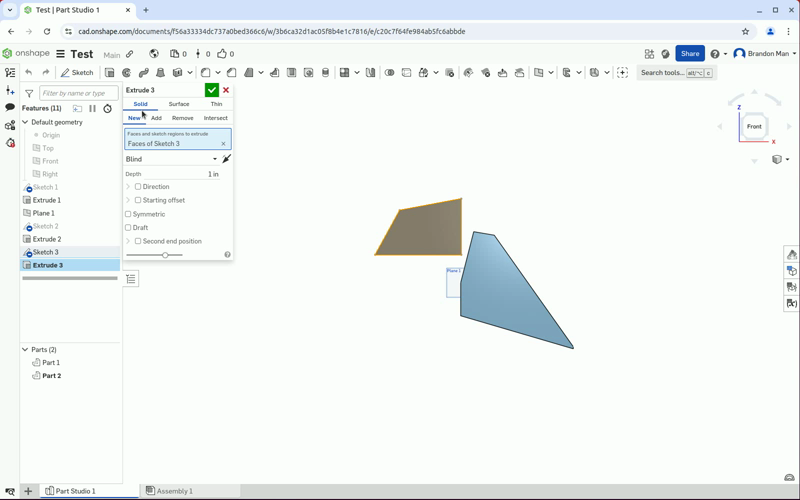
mouse_move(137, 120)
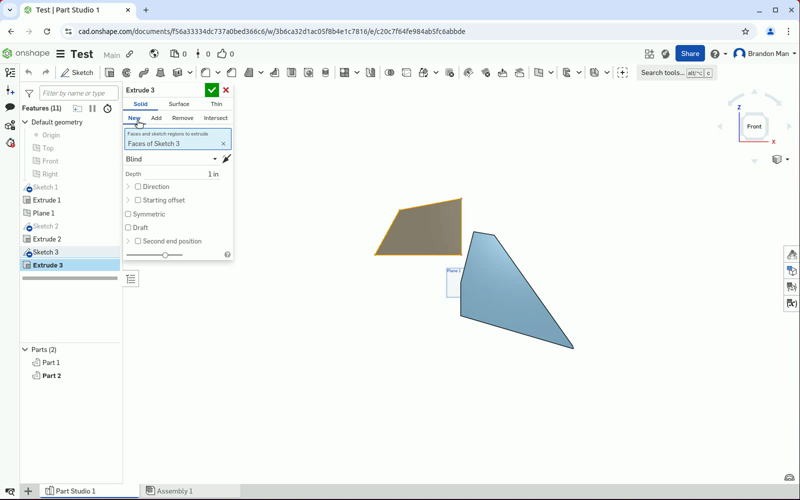
click(137, 120)
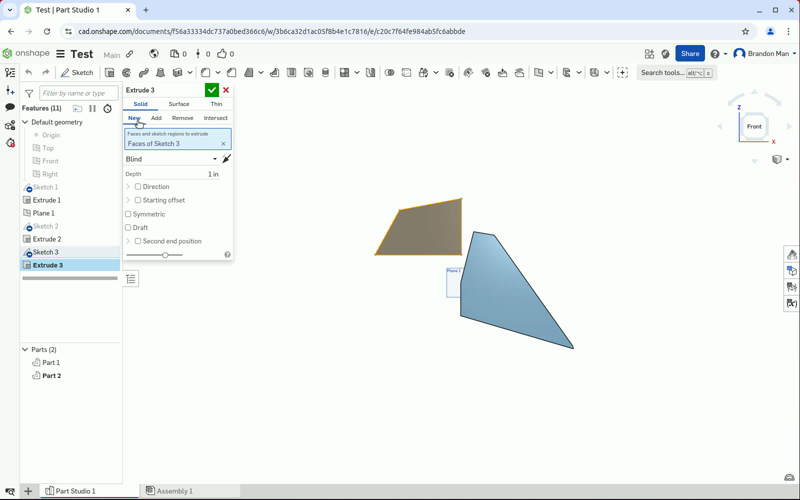
key(tab, 4)
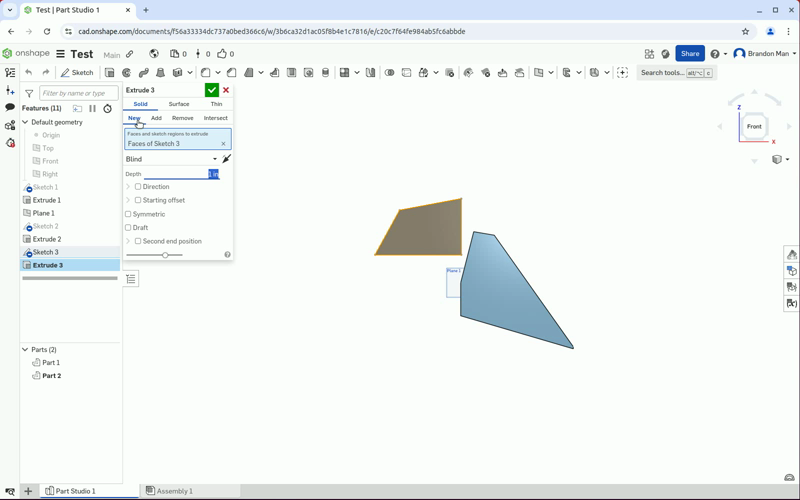
text(4.814)
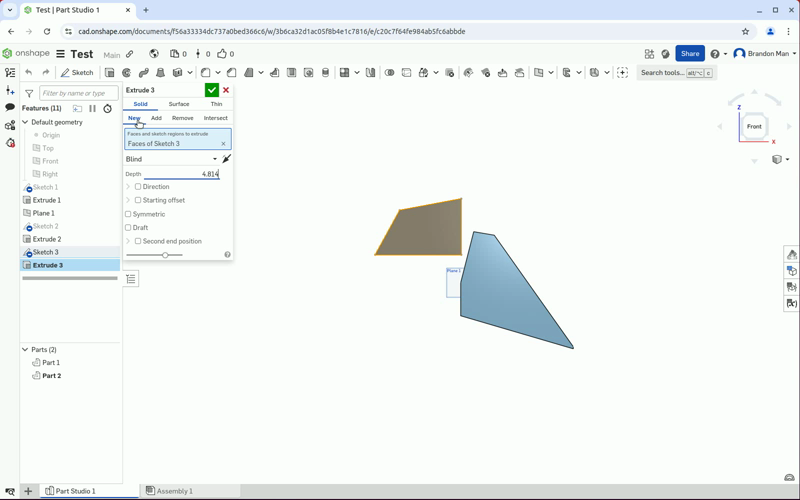
key(enter)
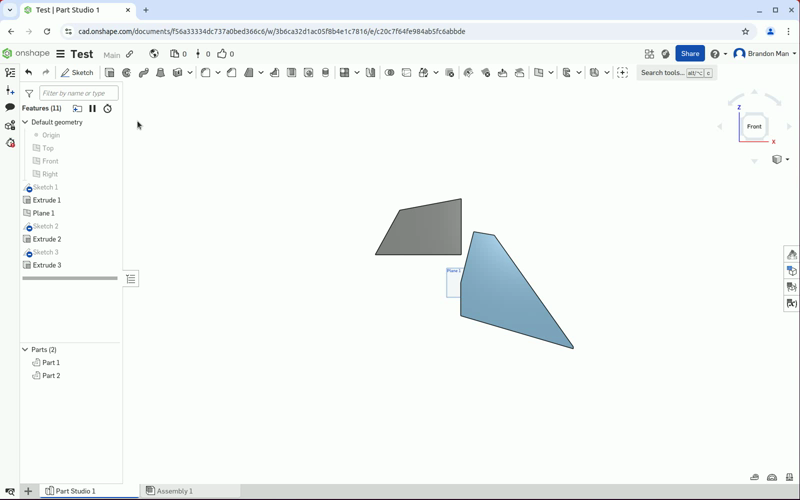
key(shift+h)
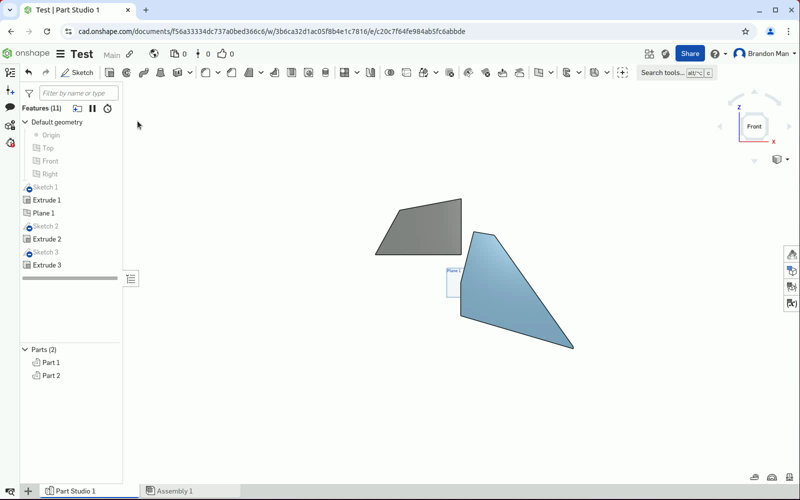
key(shift+h)
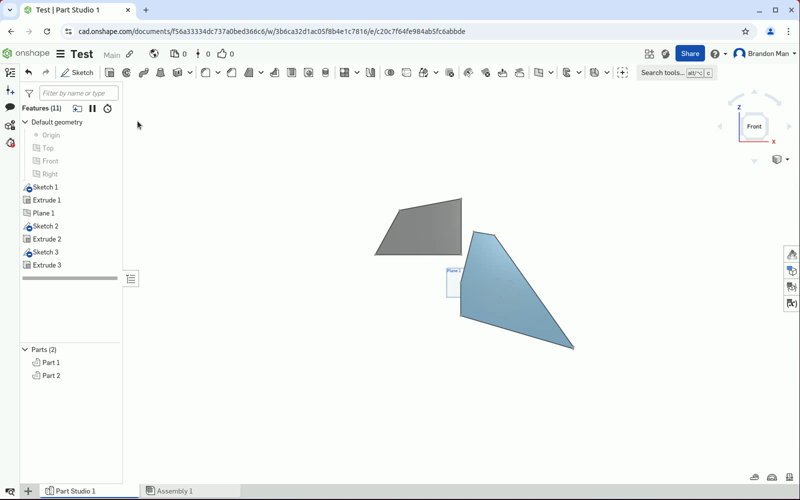
key(shift+7)
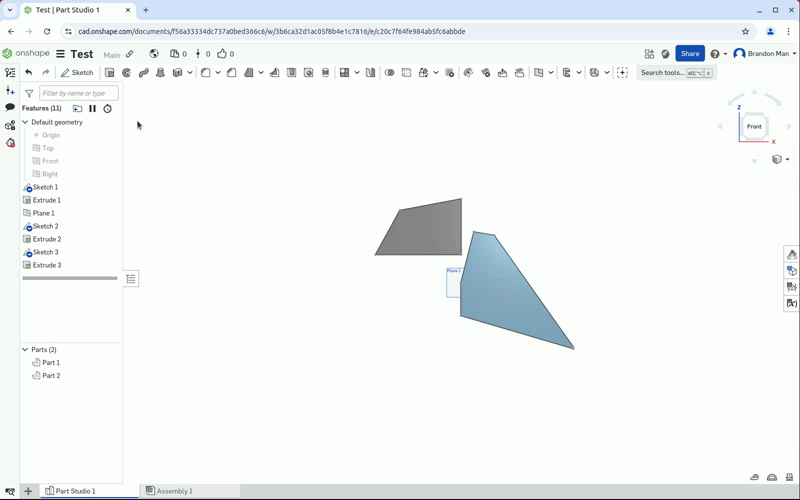
key(left, 2)
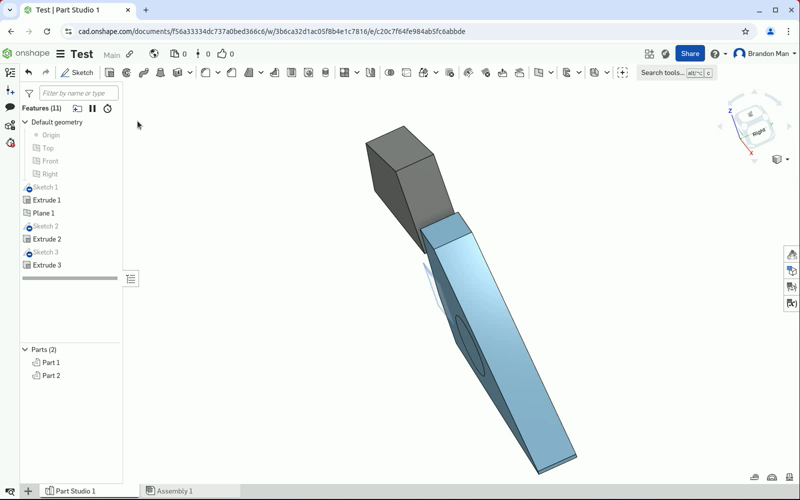
key(down, 2)
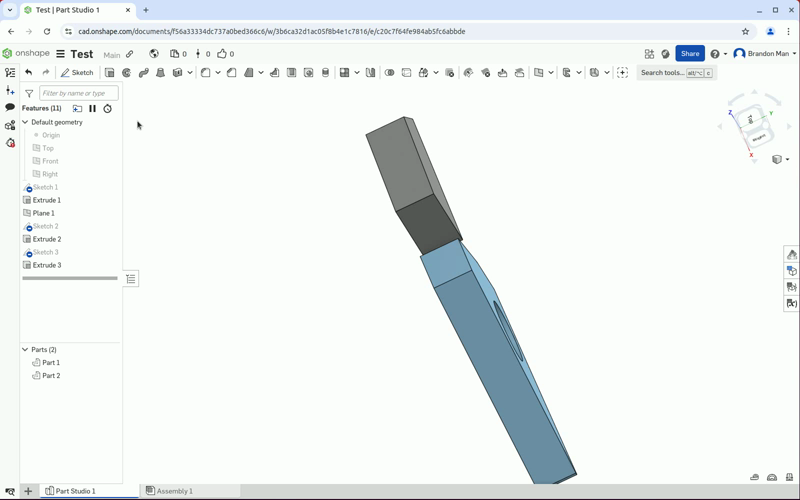
key(up, 2)
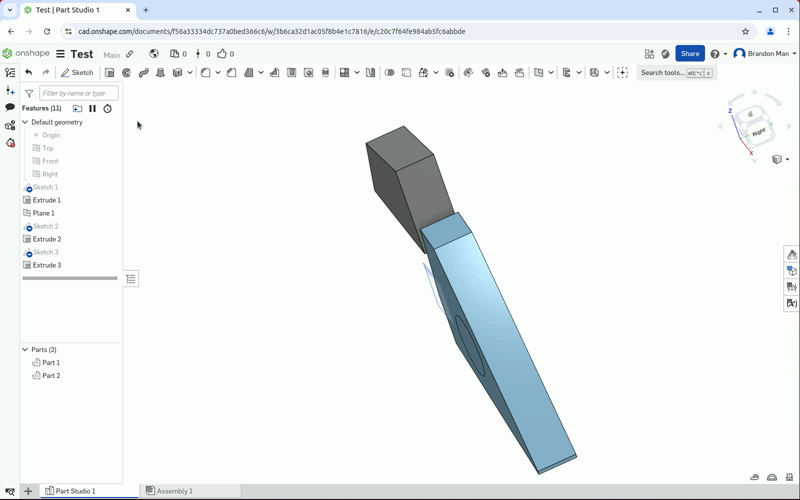
key(right, 2)
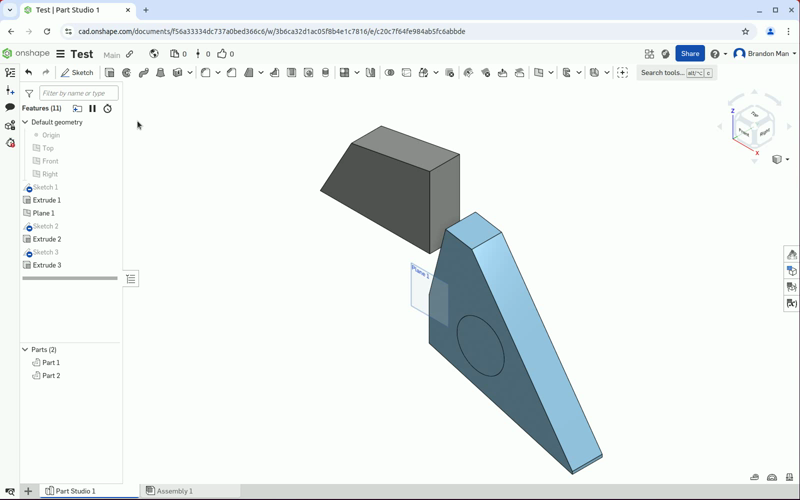
mouse_move(73, 189)
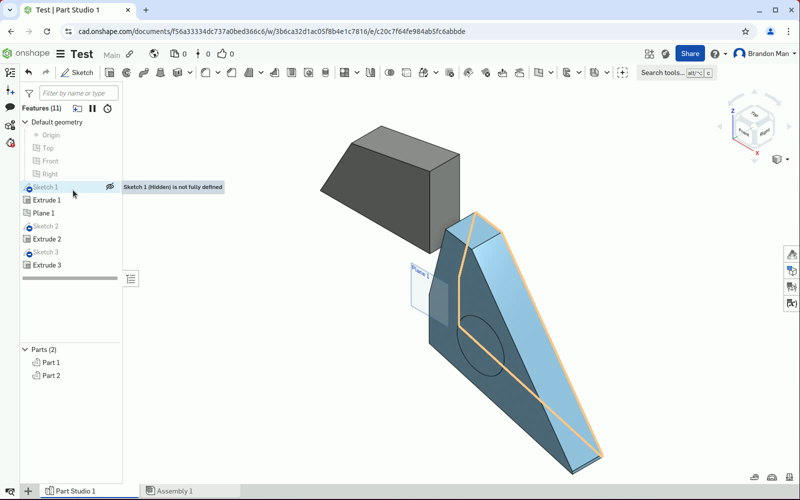
click(73, 189)